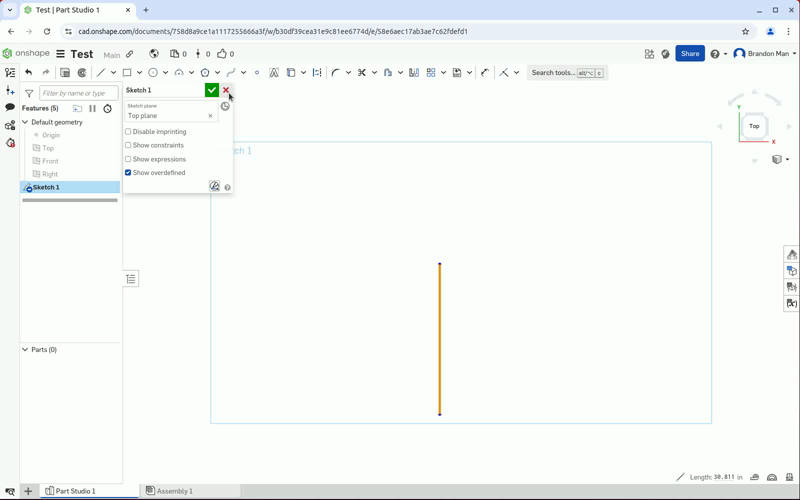
key(shift+h)
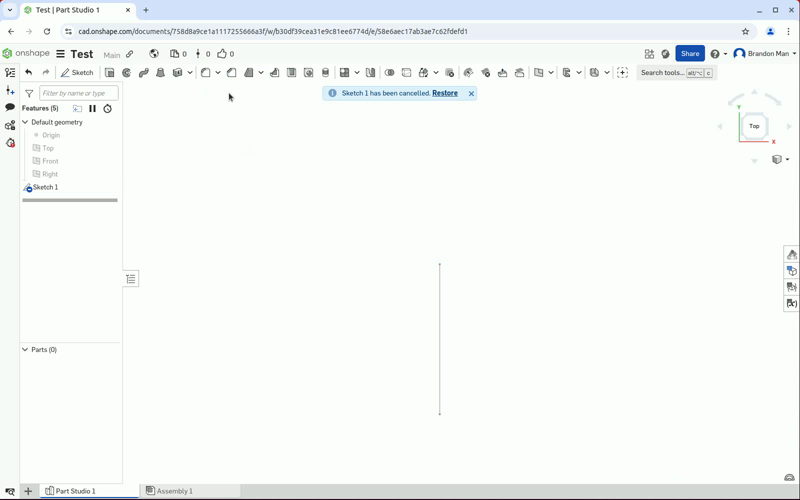
key(shift+s)
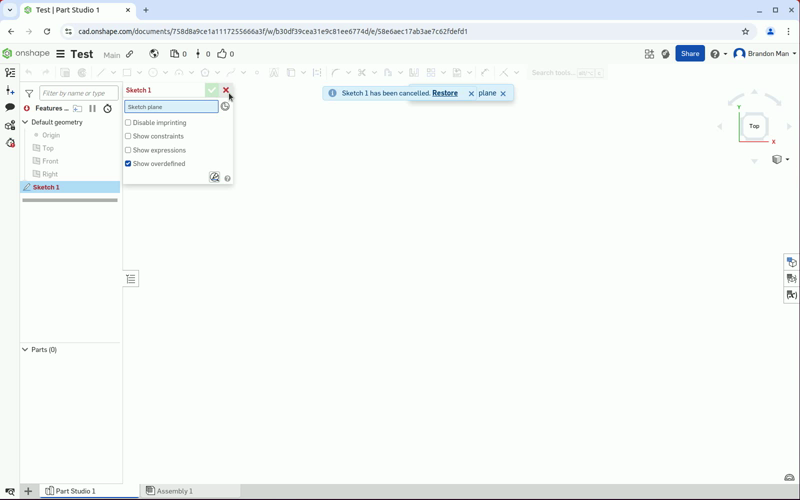
mouse_move(73, 150)
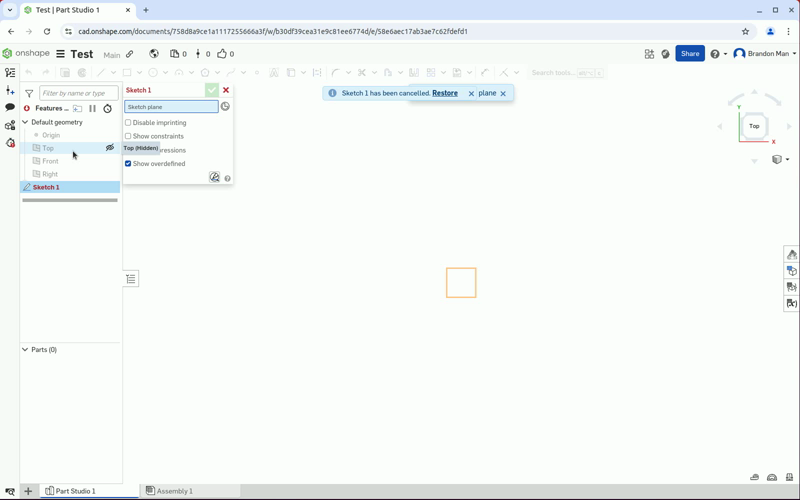
click(73, 150)
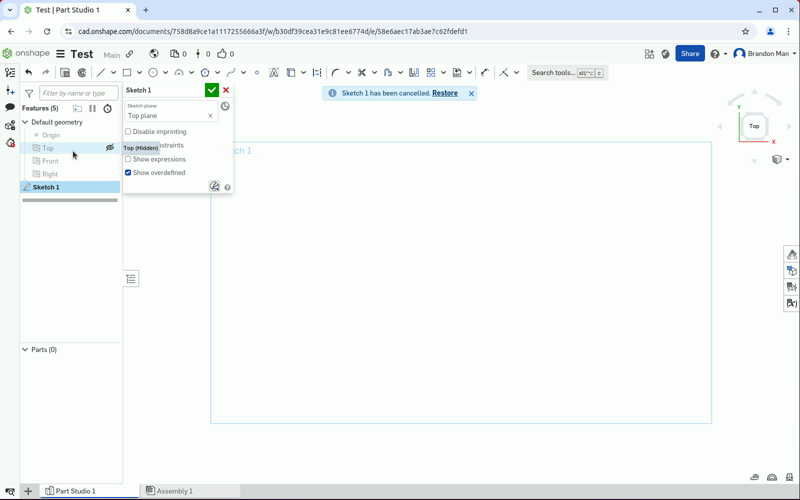
mouse_move(73, 352)
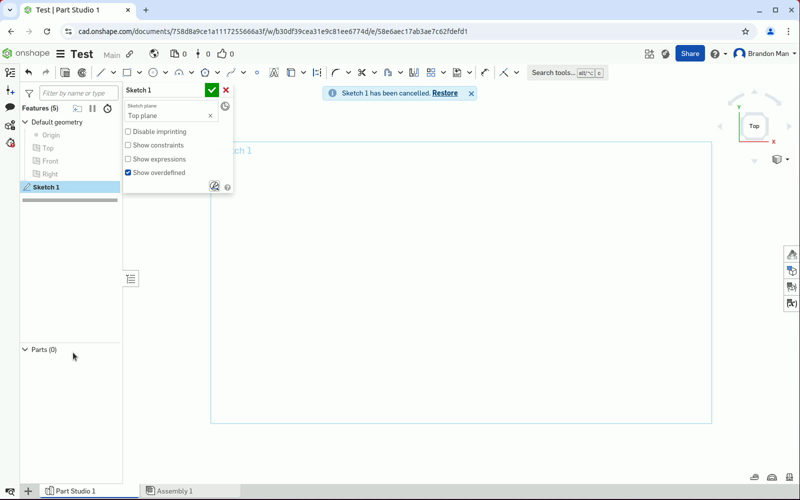
key(y)
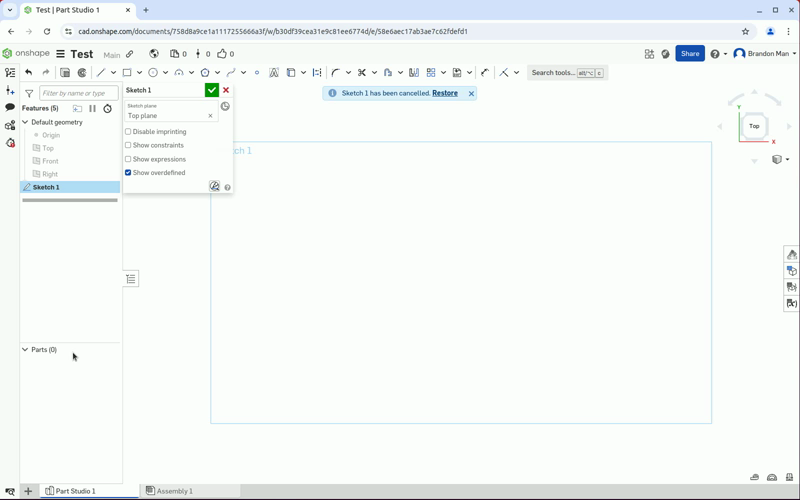
key(c)
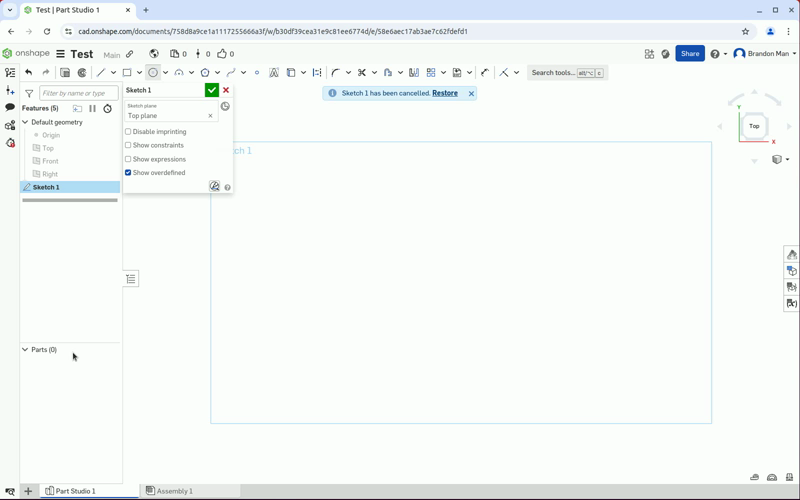
key_down(shift)
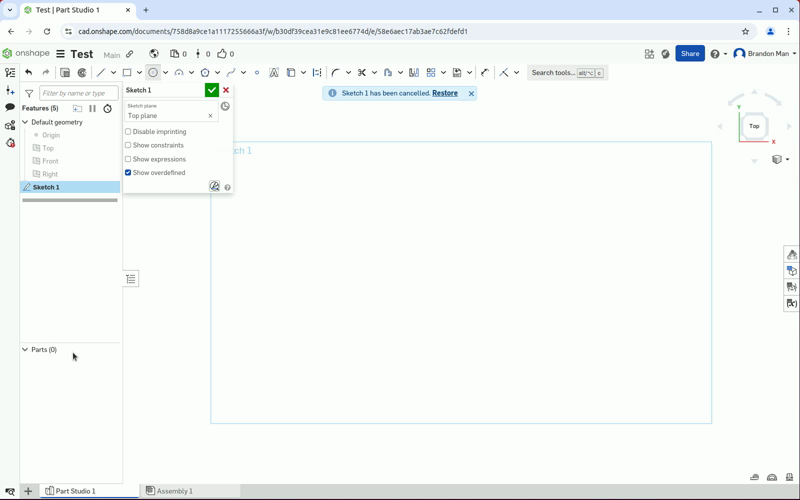
mouse_move(461, 282)
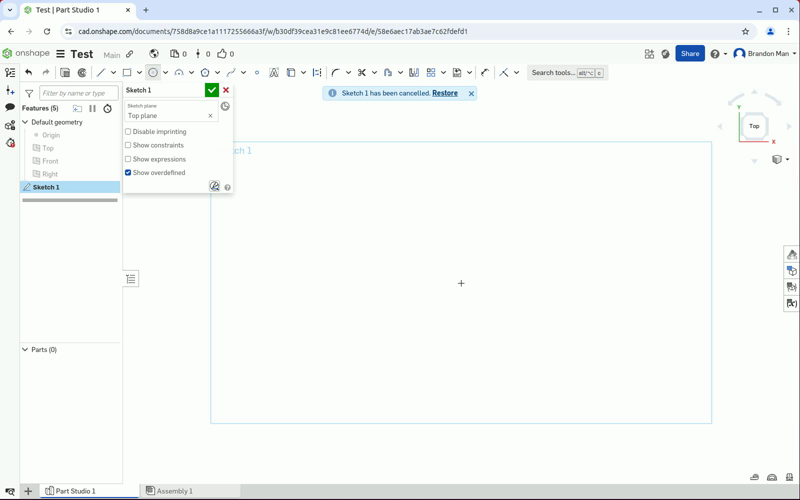
click(461, 282)
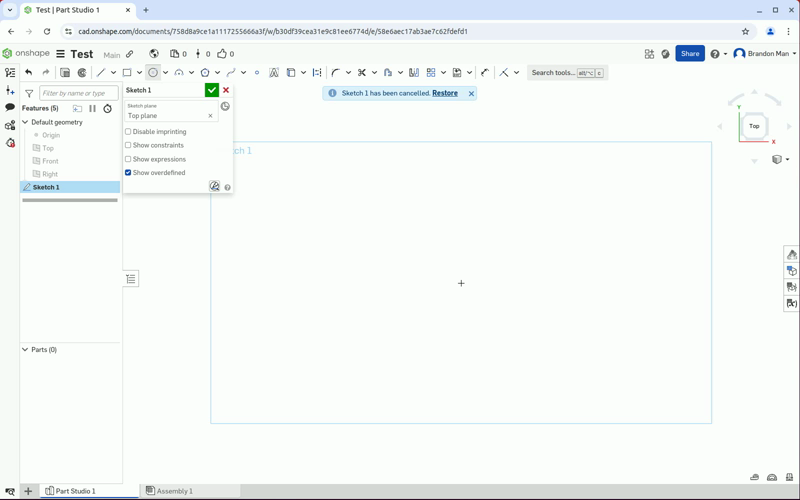
key_up(shift)
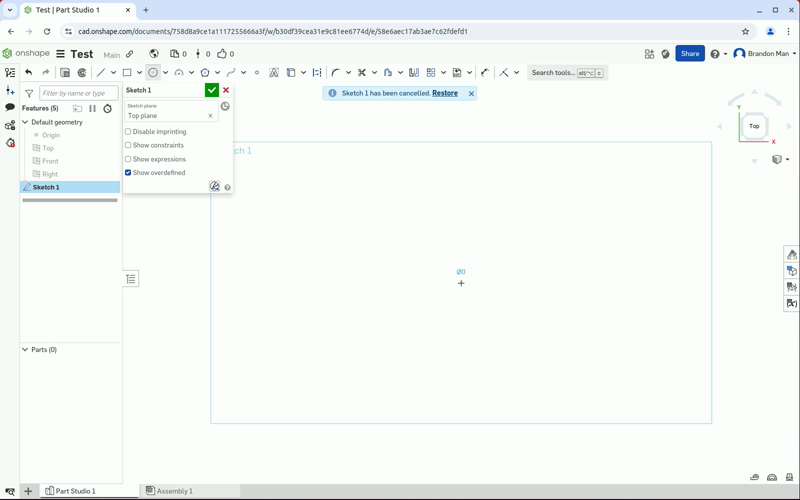
mouse_move(484, 282)
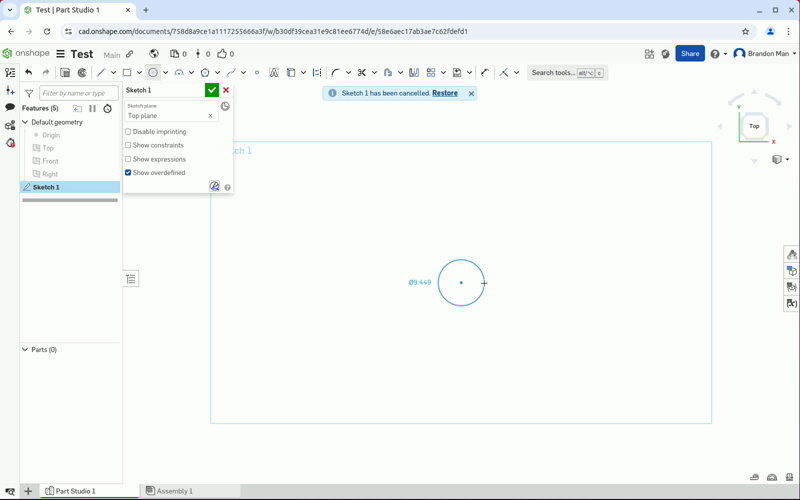
click(484, 282)
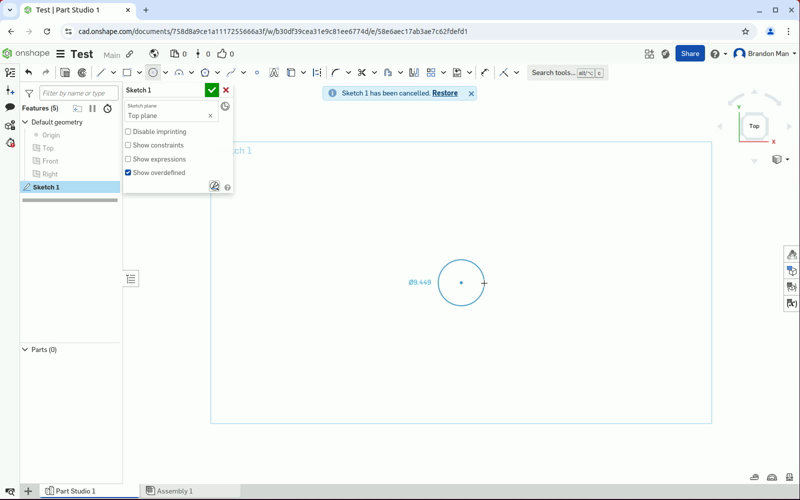
key(esc)
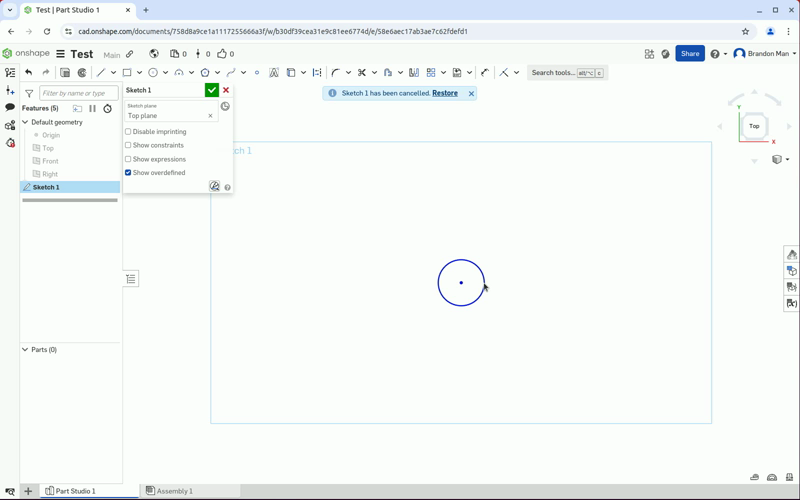
mouse_move(480, 283)
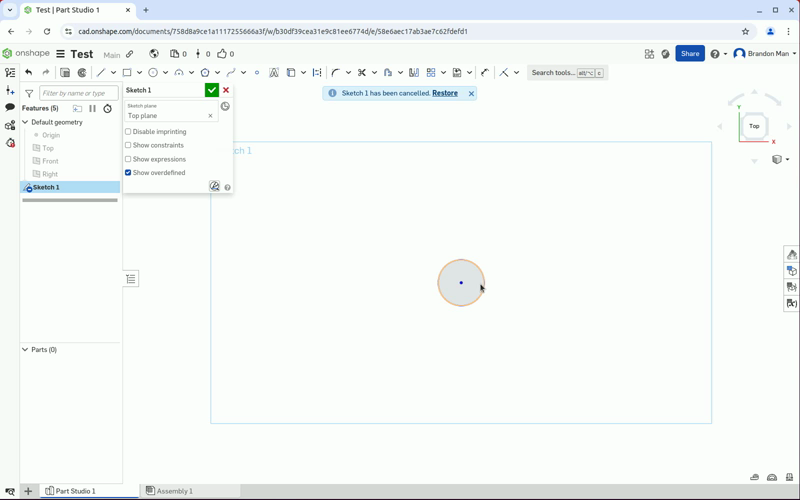
scroll(6)
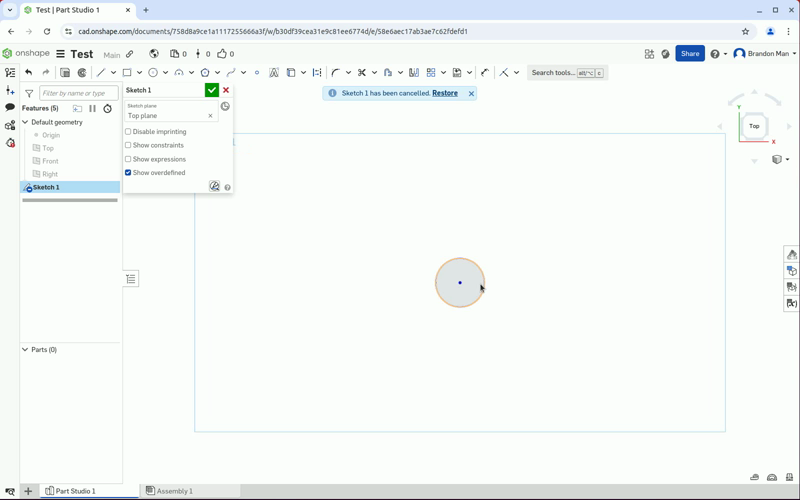
scroll(6)
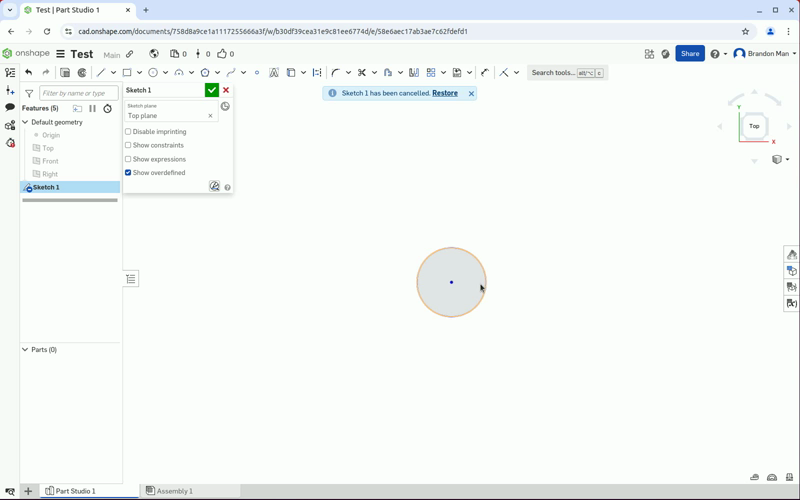
scroll(6)
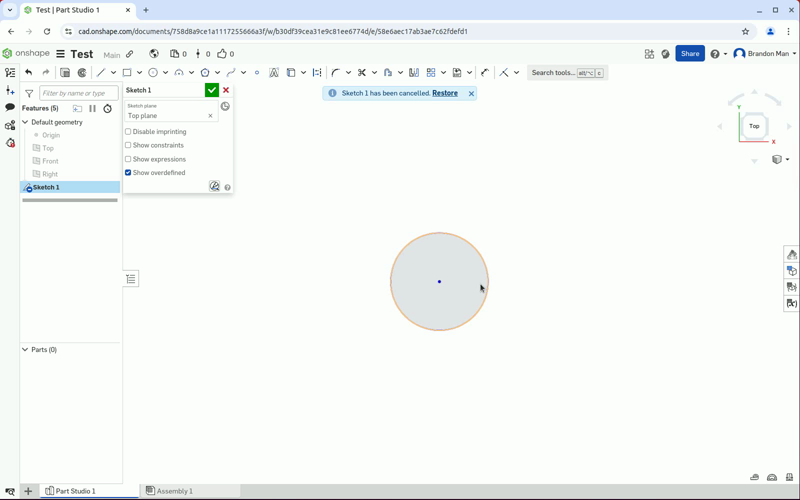
scroll(6)
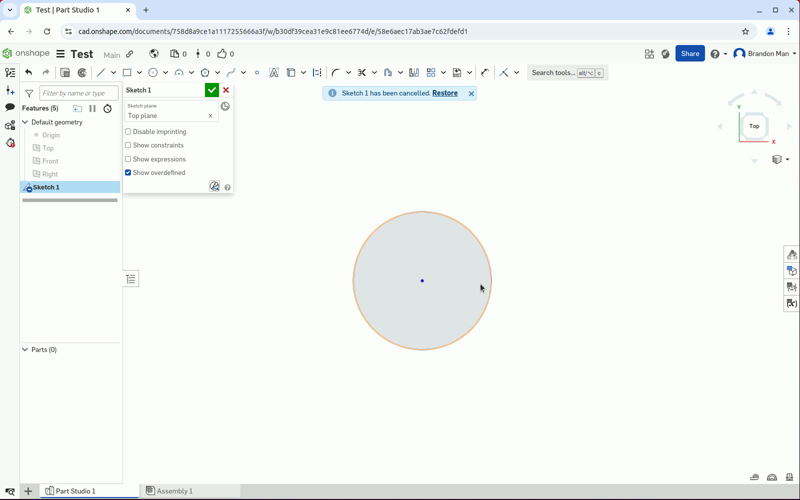
scroll(6)
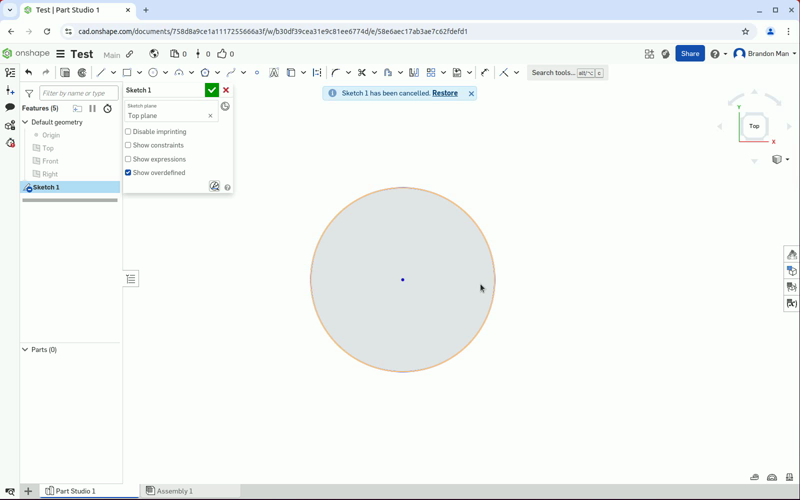
scroll(6)
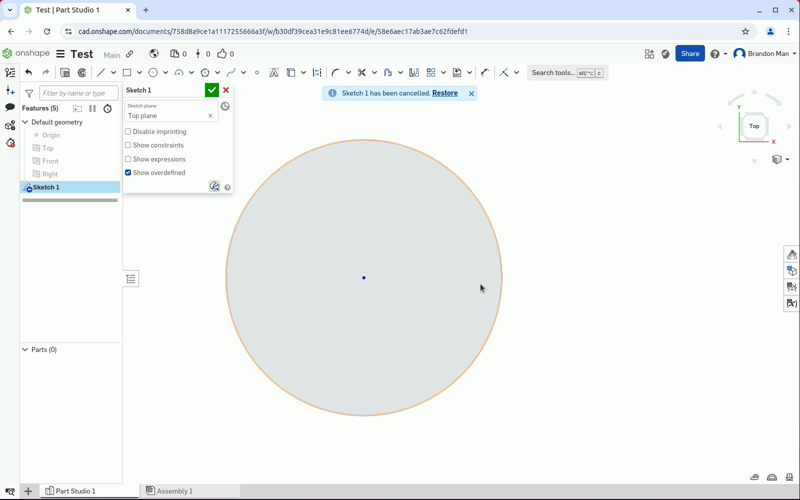
scroll(6)
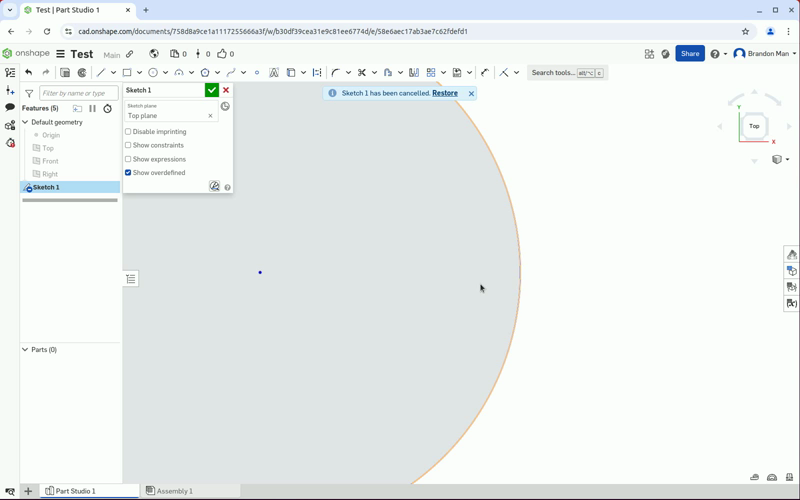
click(480, 283)
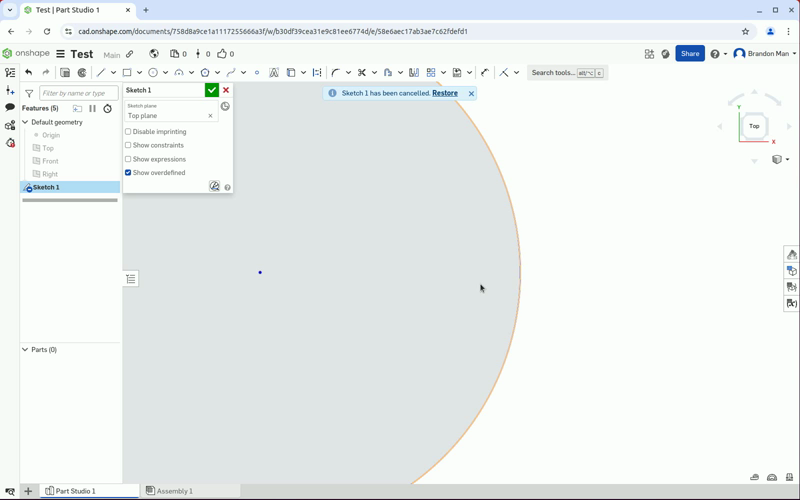
scroll(-6)
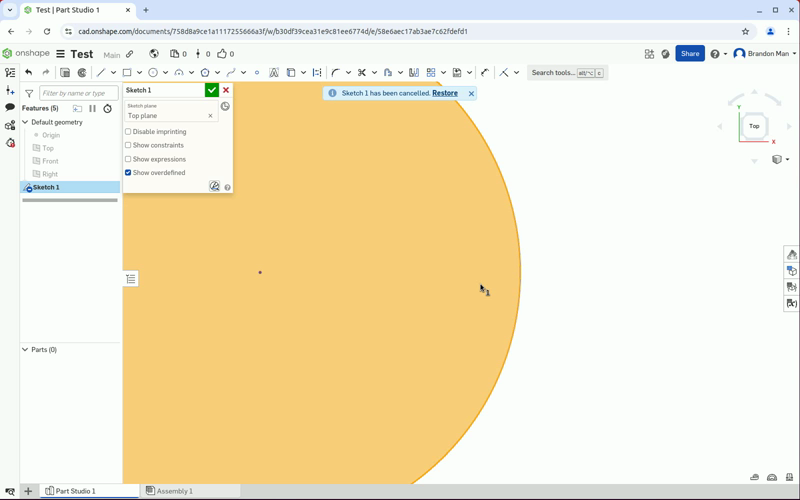
scroll(-6)
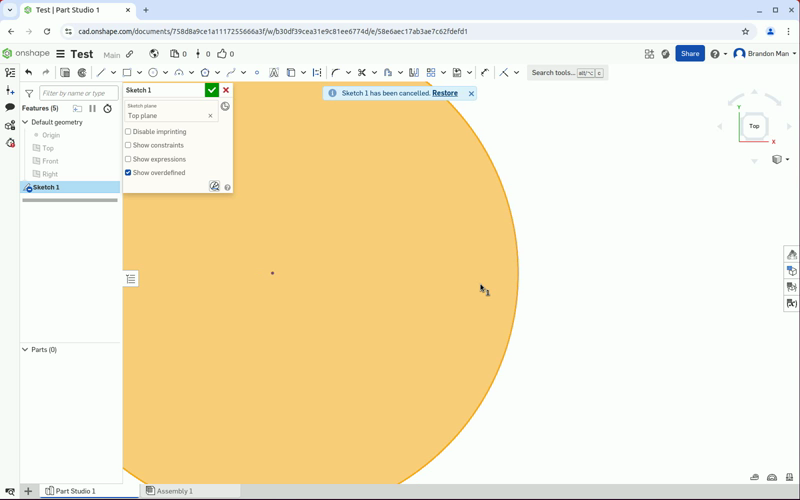
scroll(-6)
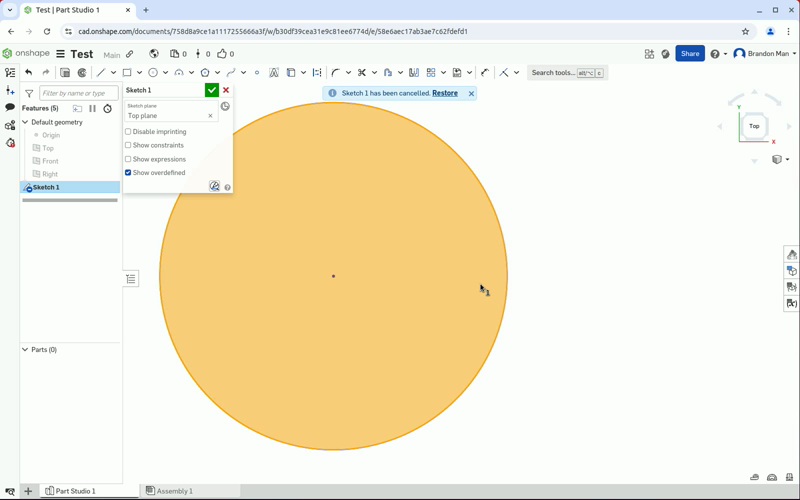
scroll(-6)
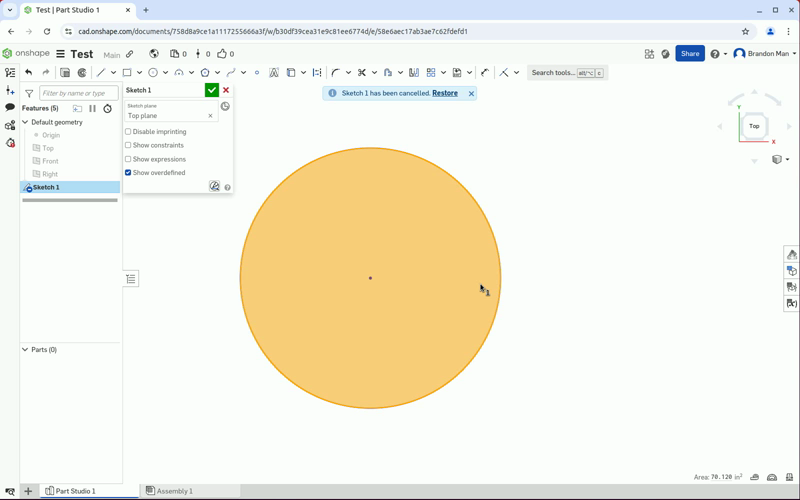
scroll(-6)
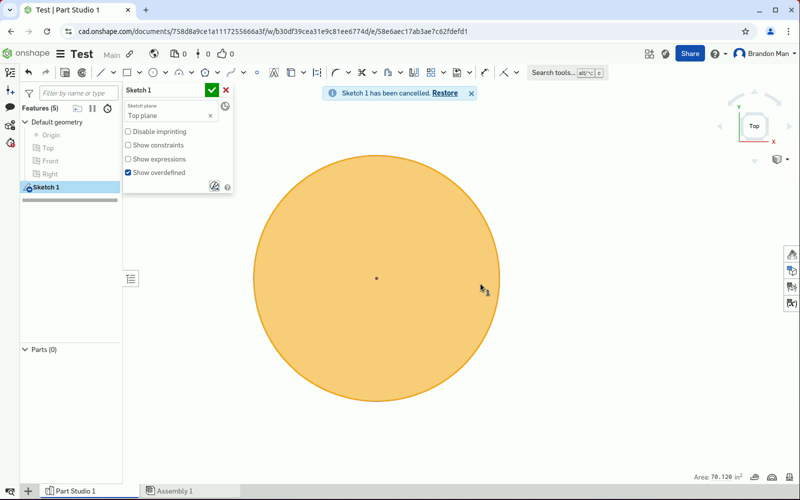
scroll(-6)
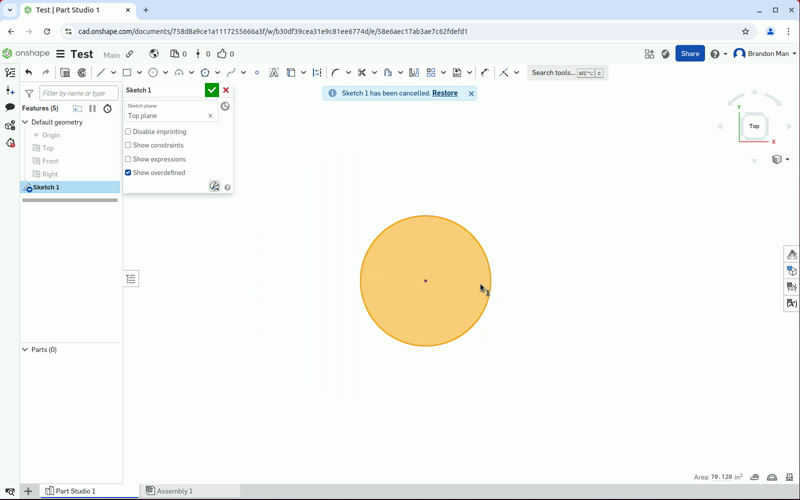
scroll(-6)
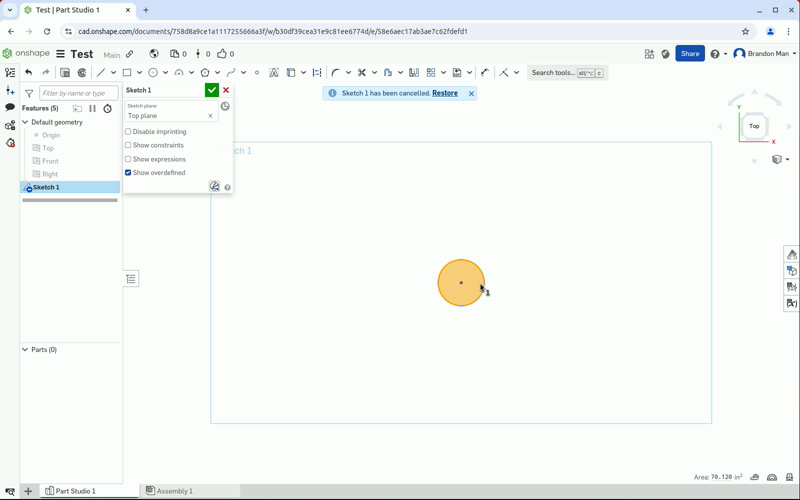
mouse_move(73, 352)
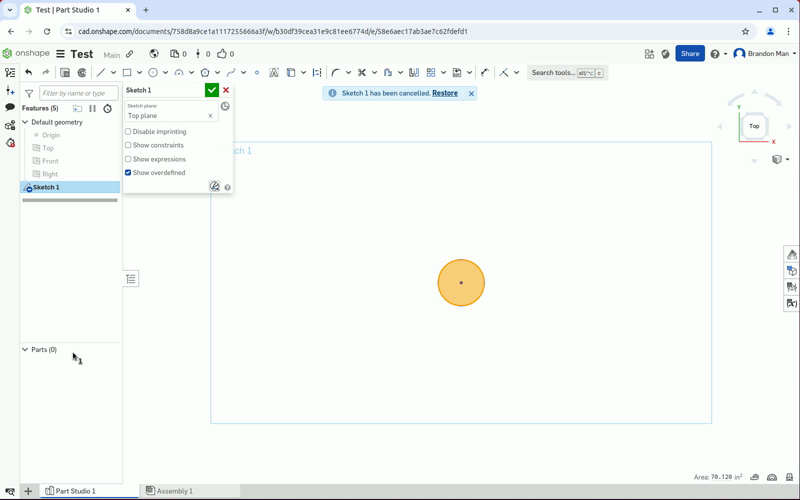
key(shift+y)
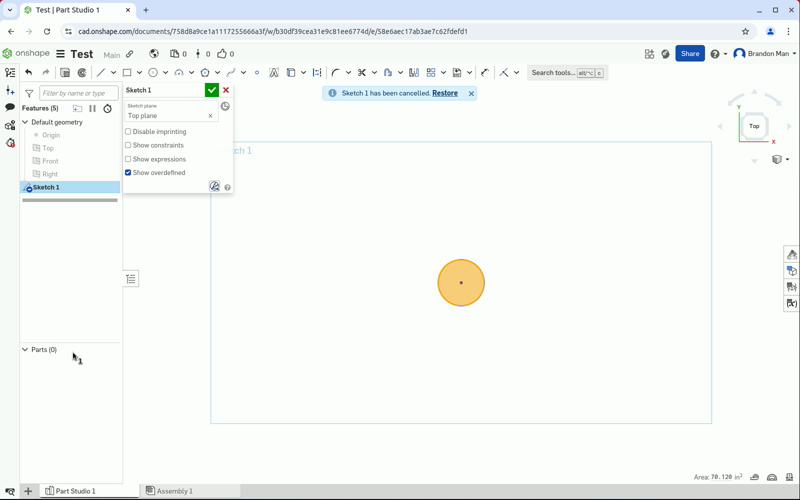
key(shift+e)
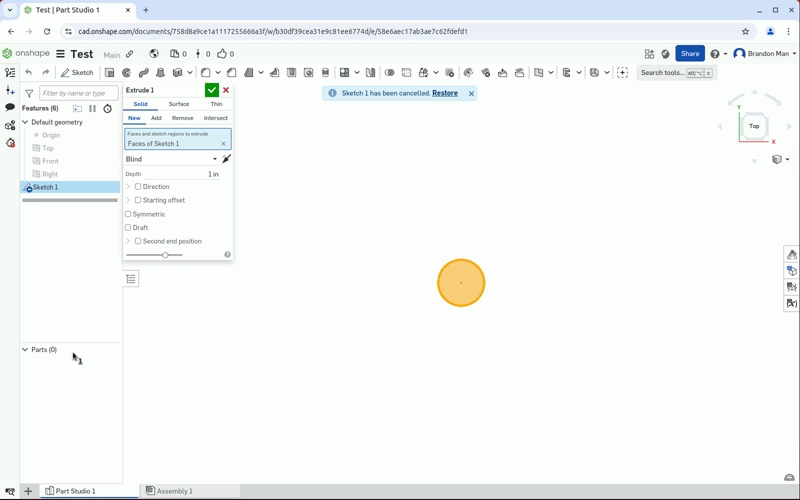
mouse_move(143, 106)
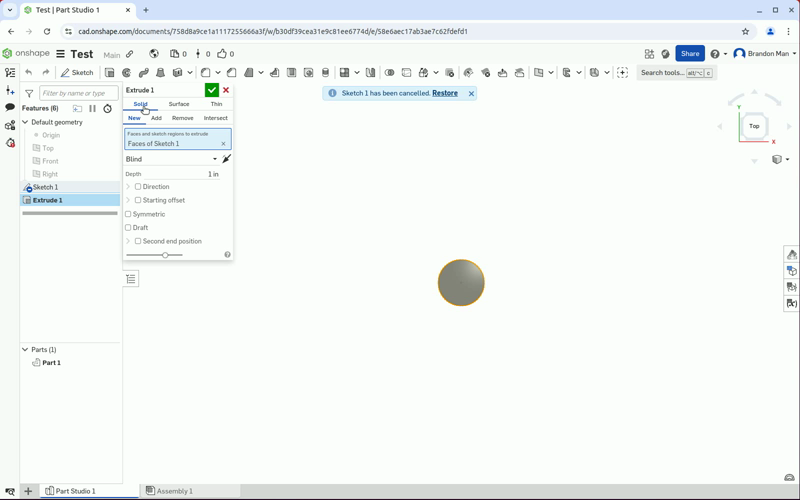
click(143, 106)
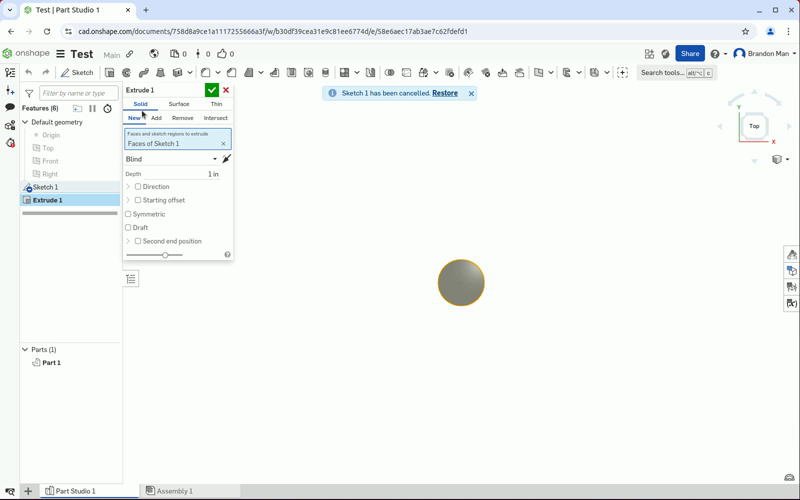
mouse_move(137, 120)
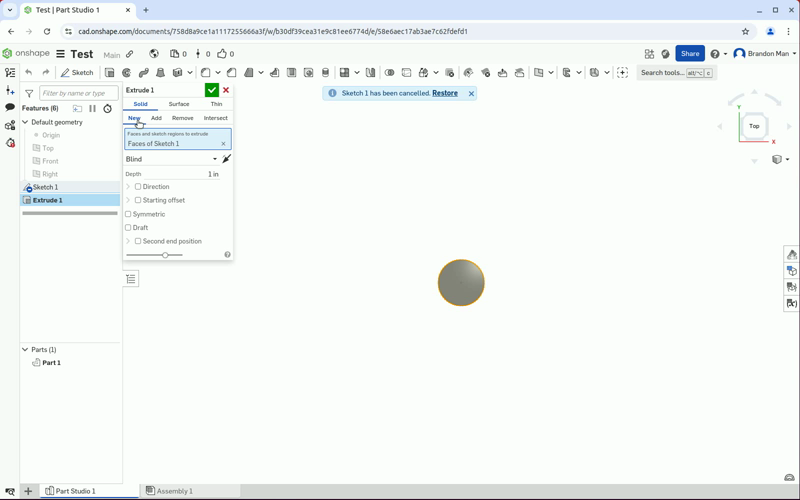
click(137, 120)
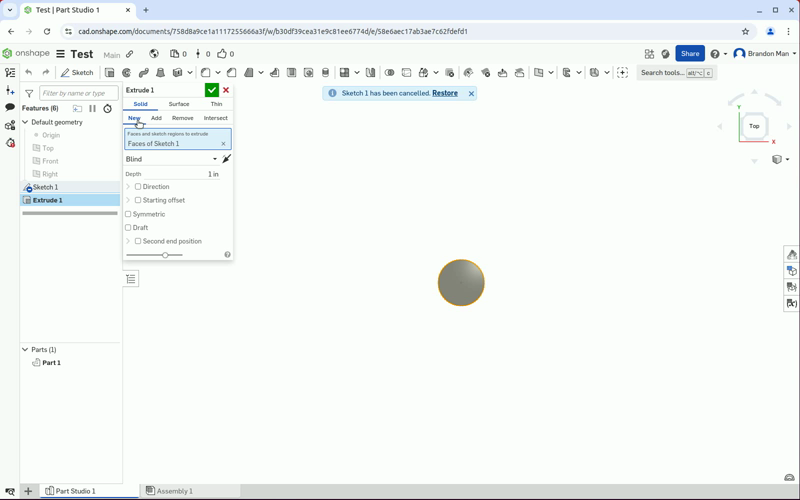
key(tab, 4)
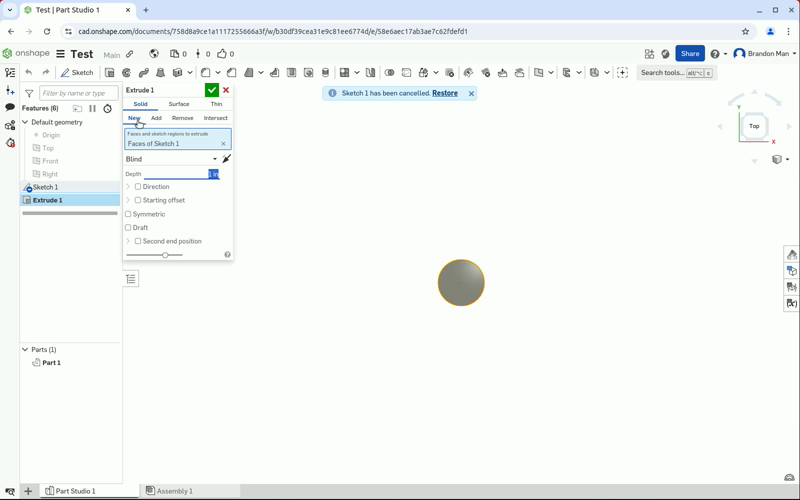
text(5.536)
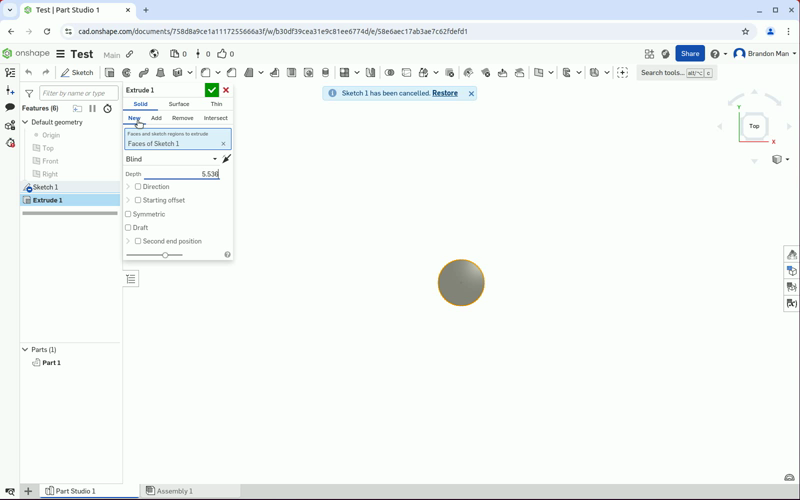
key(enter)
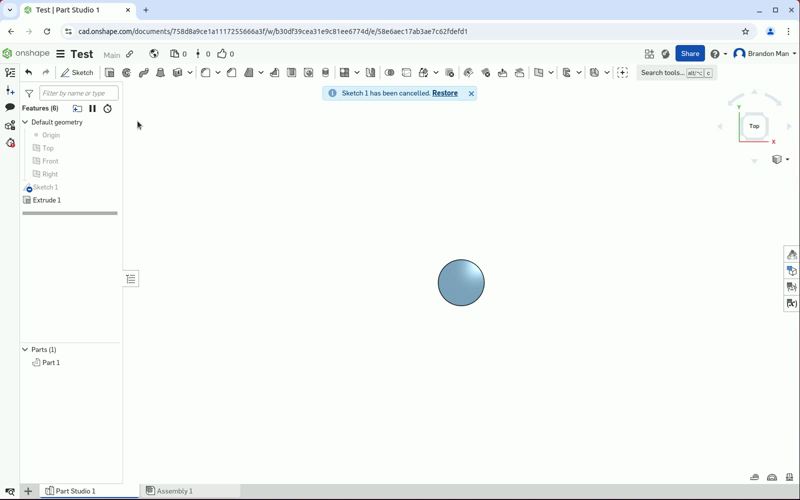
key(shift+h)
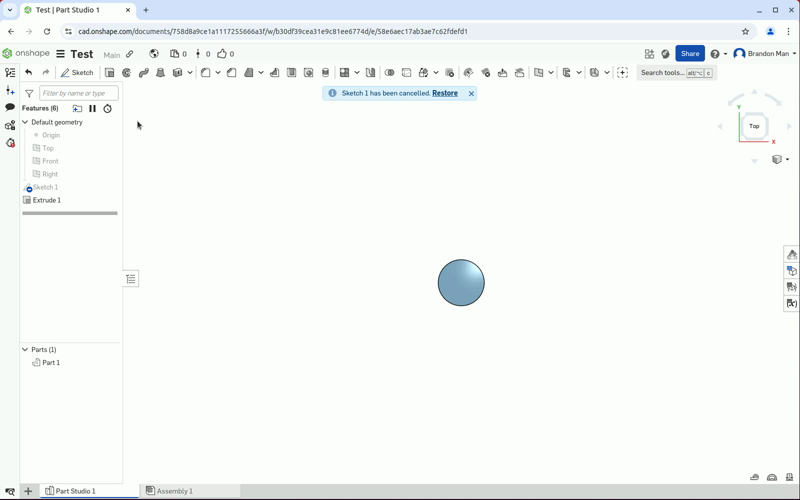
key(shift+h)
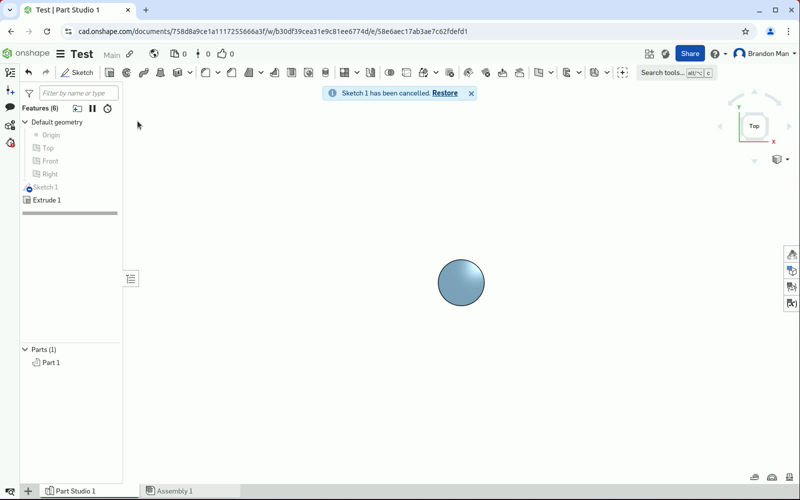
mouse_move(73, 189)
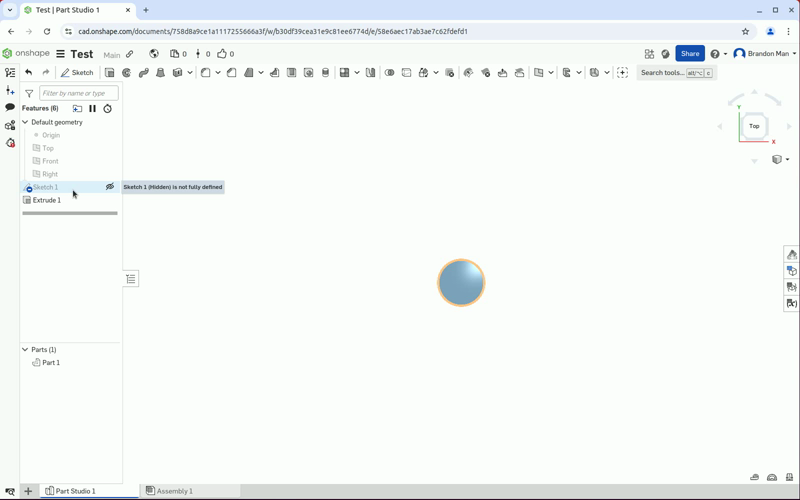
click(73, 189)
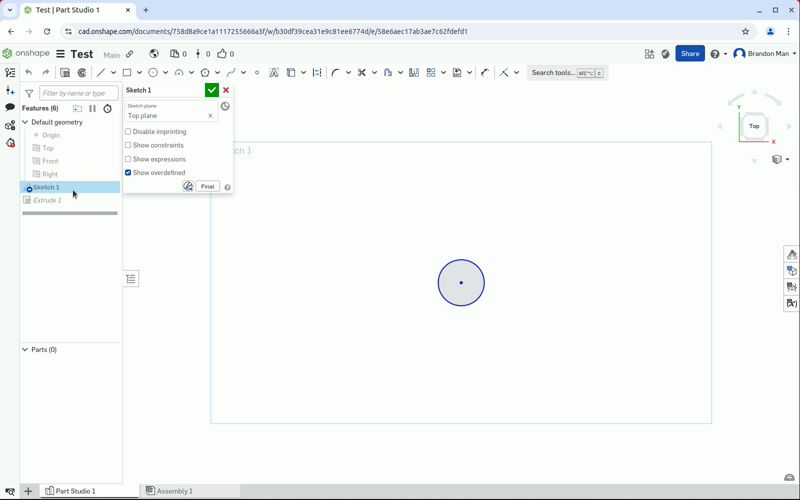
mouse_move(229, 92)
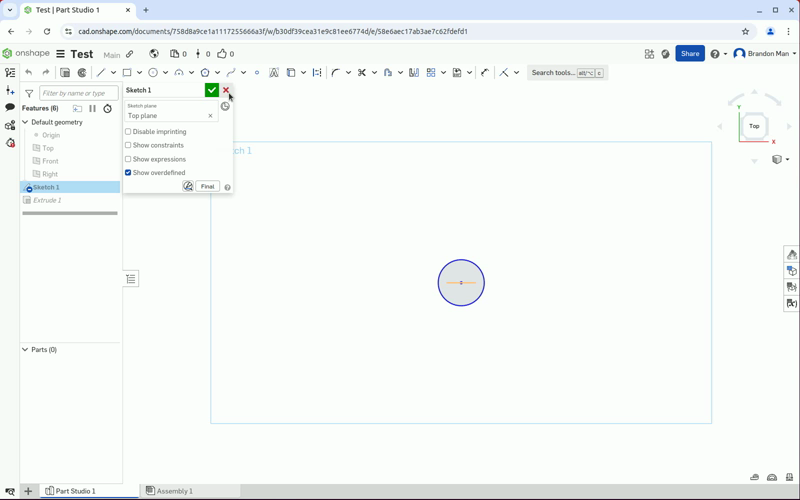
click(229, 92)
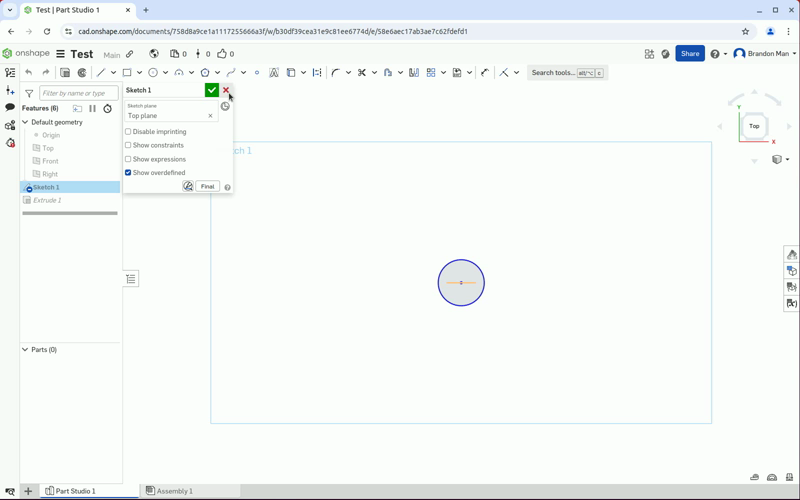
key(shift+s)
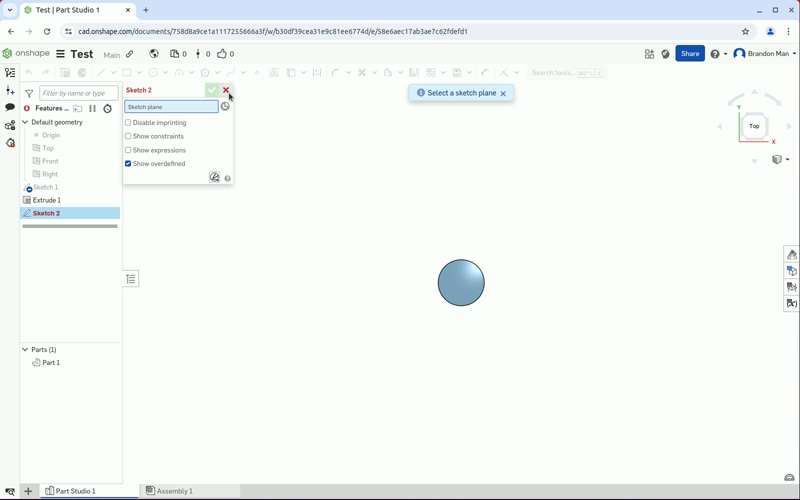
mouse_move(73, 150)
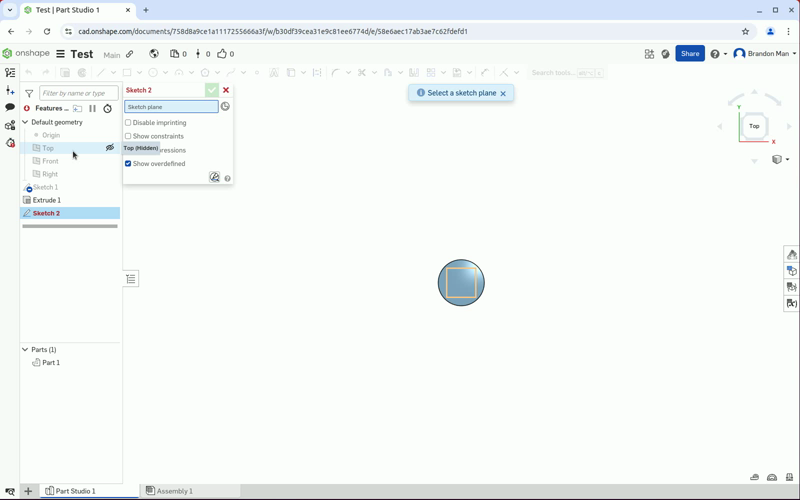
click(73, 150)
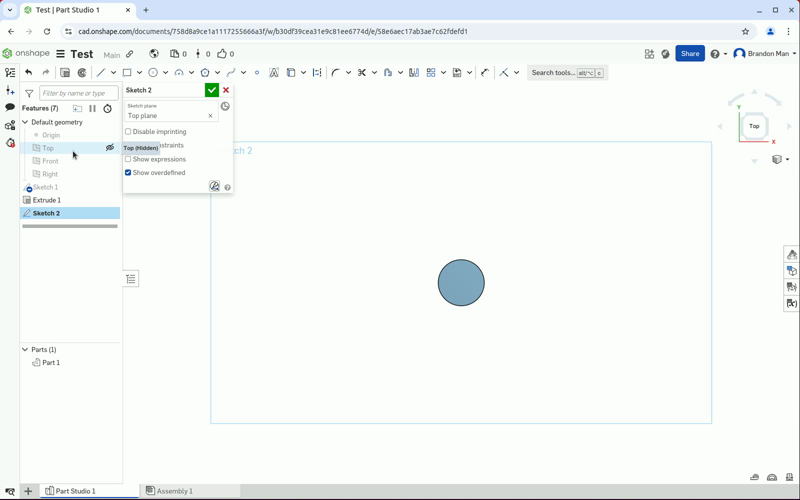
mouse_move(73, 352)
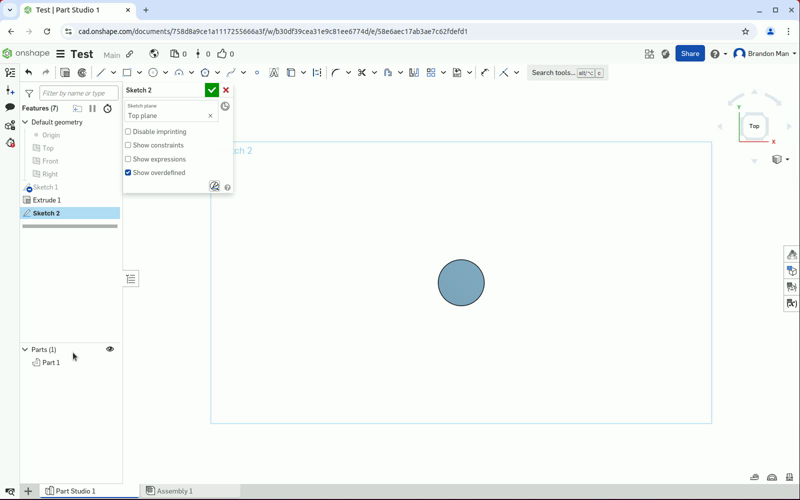
key(y)
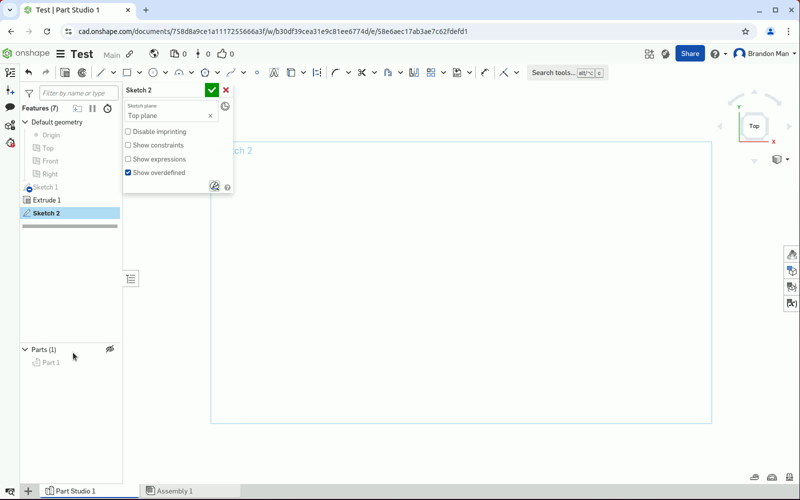
key(c)
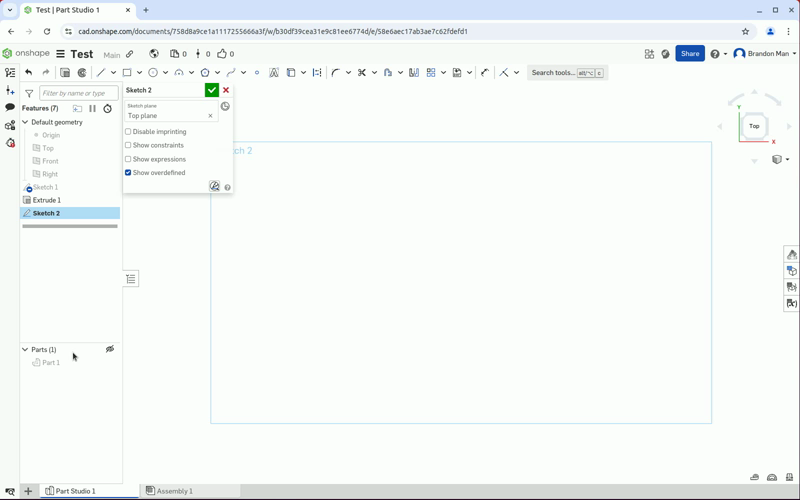
key_down(shift)
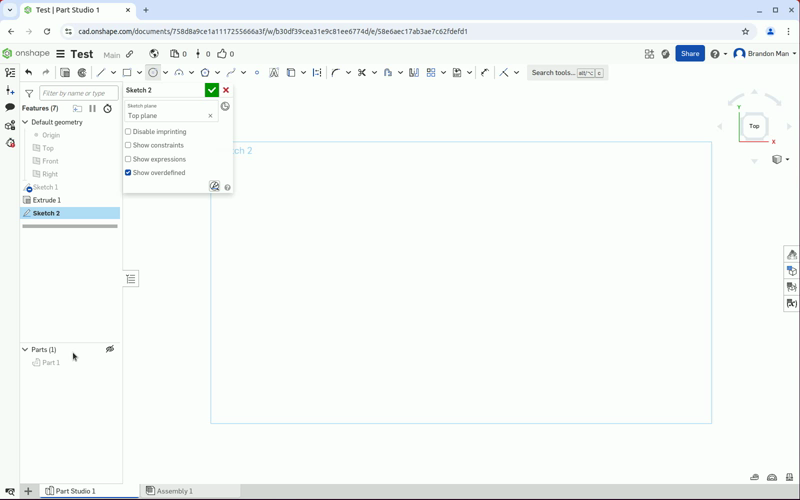
mouse_move(461, 180)
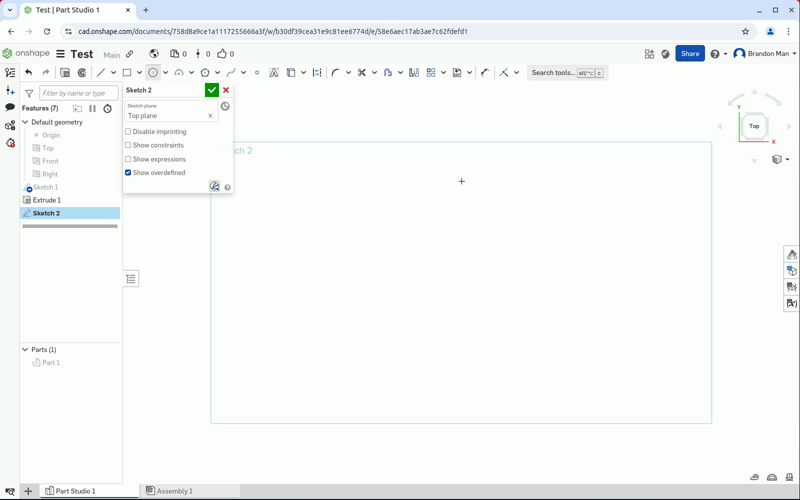
click(461, 180)
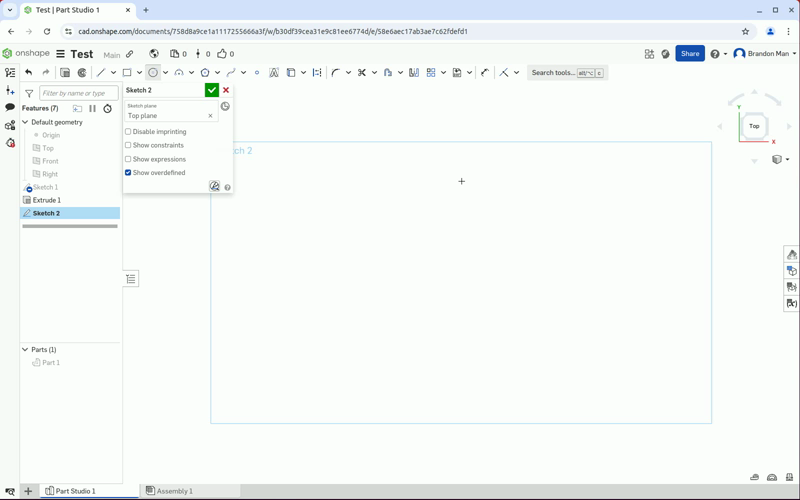
key_up(shift)
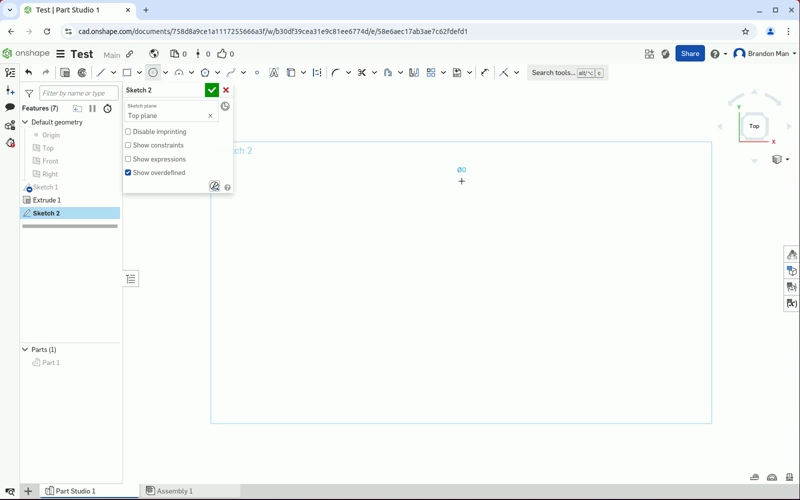
mouse_move(473, 180)
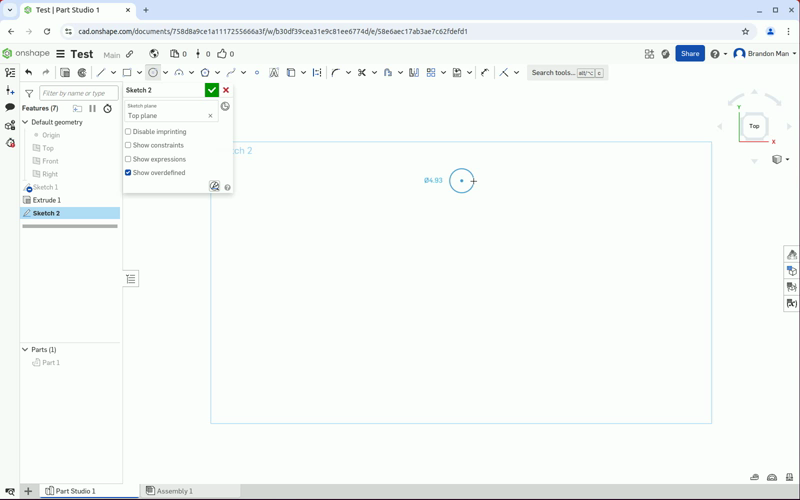
click(473, 180)
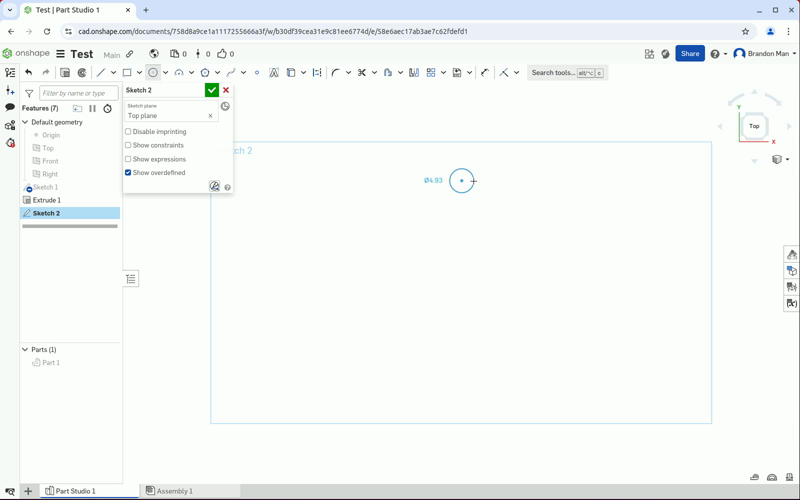
key(esc)
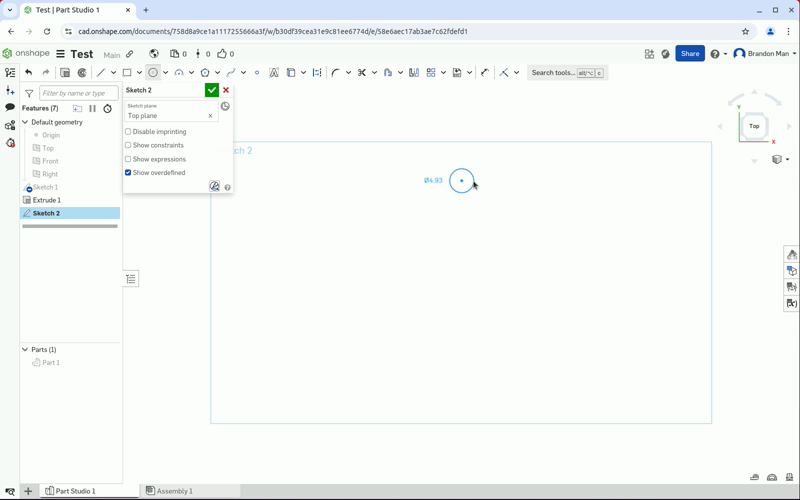
key(c)
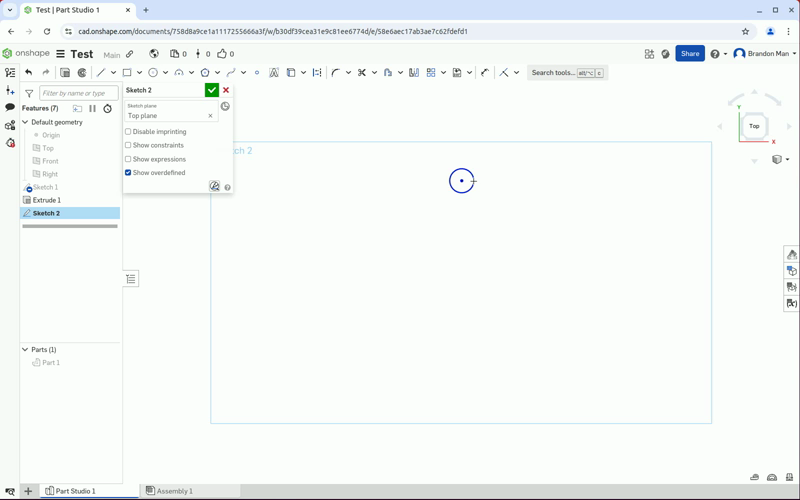
key_down(shift)
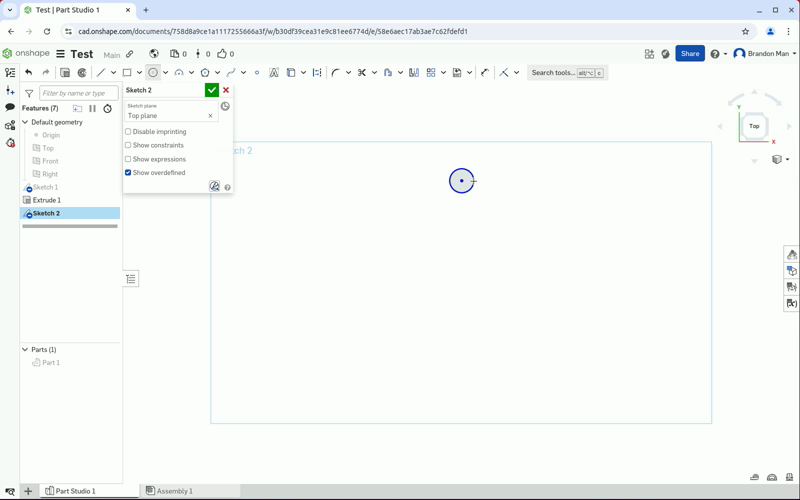
mouse_move(461, 180)
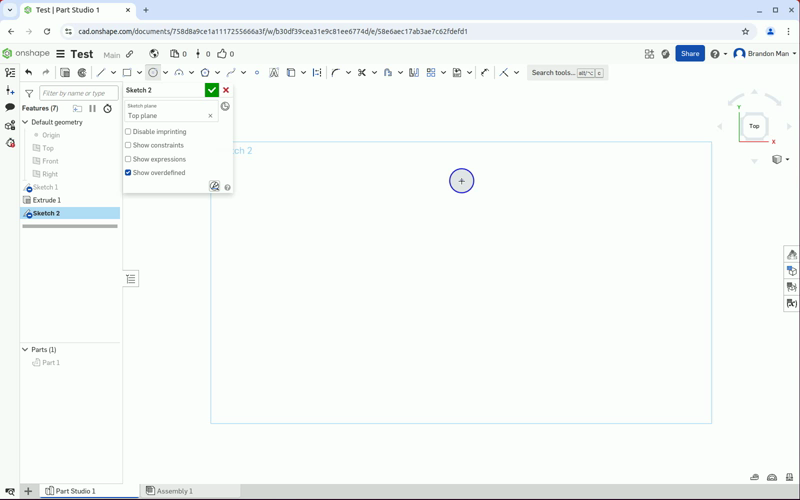
click(461, 180)
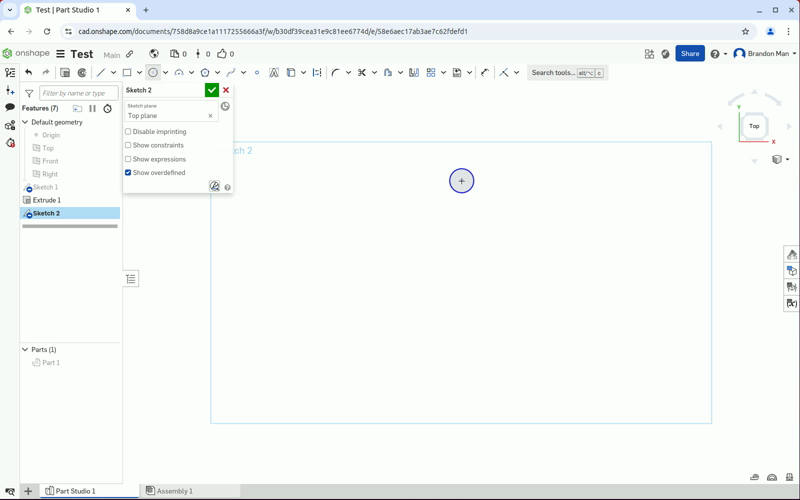
key_up(shift)
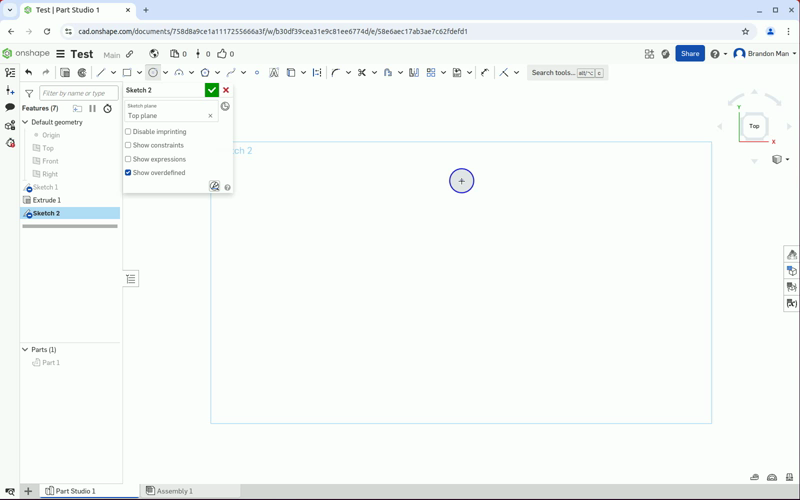
mouse_move(466, 180)
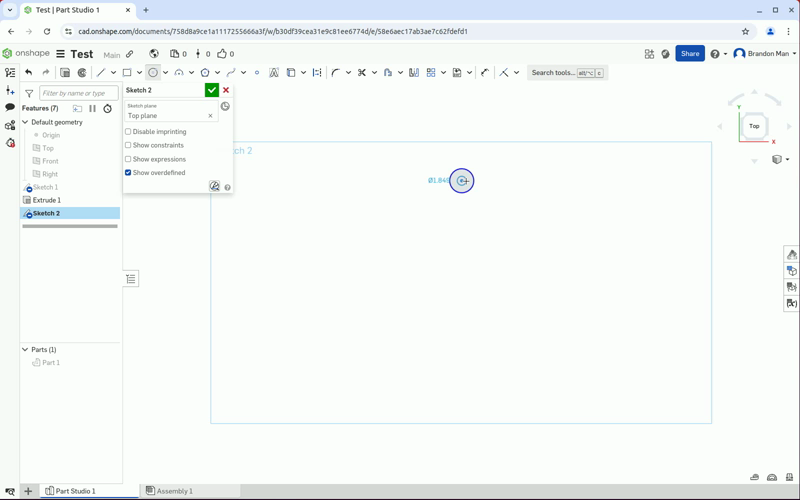
click(466, 180)
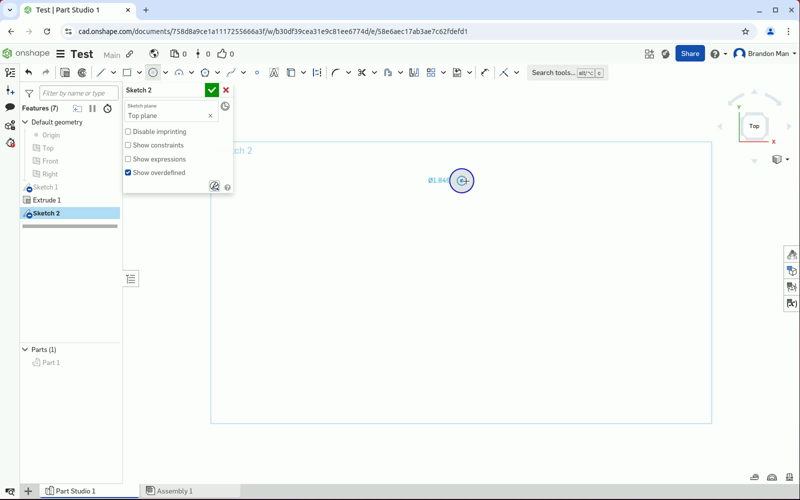
key(esc)
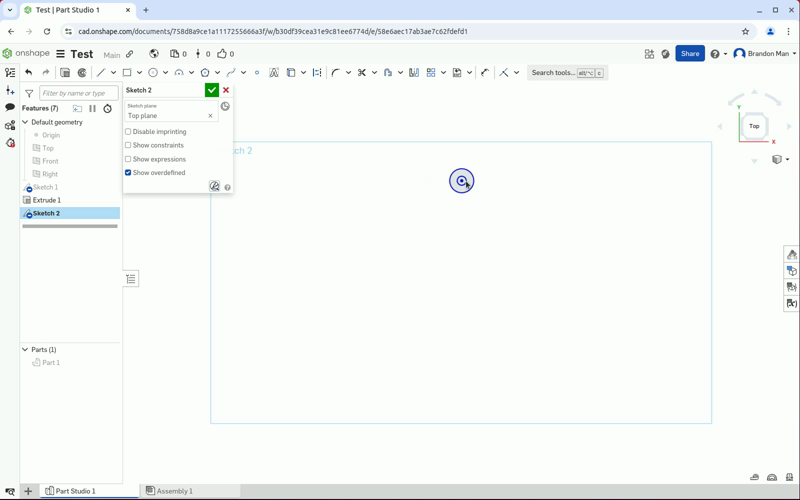
mouse_move(467, 181)
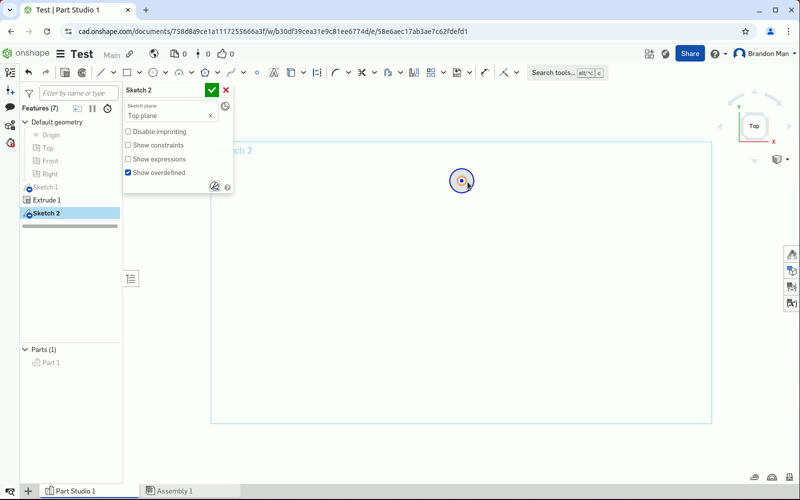
scroll(6)
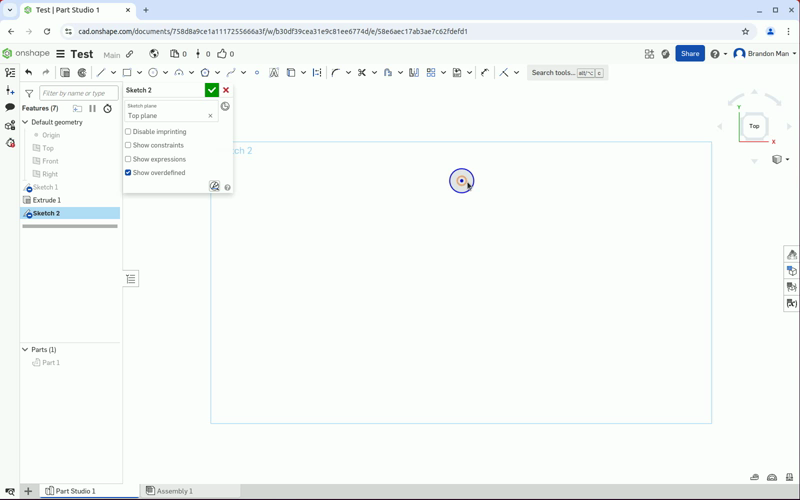
scroll(6)
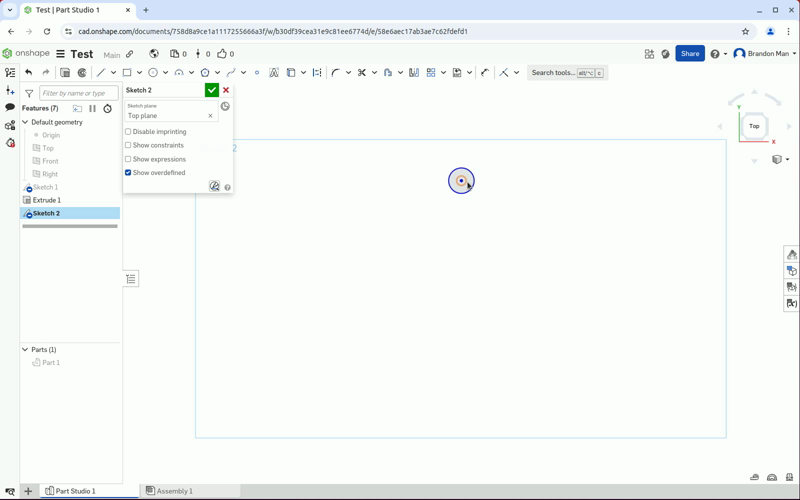
scroll(6)
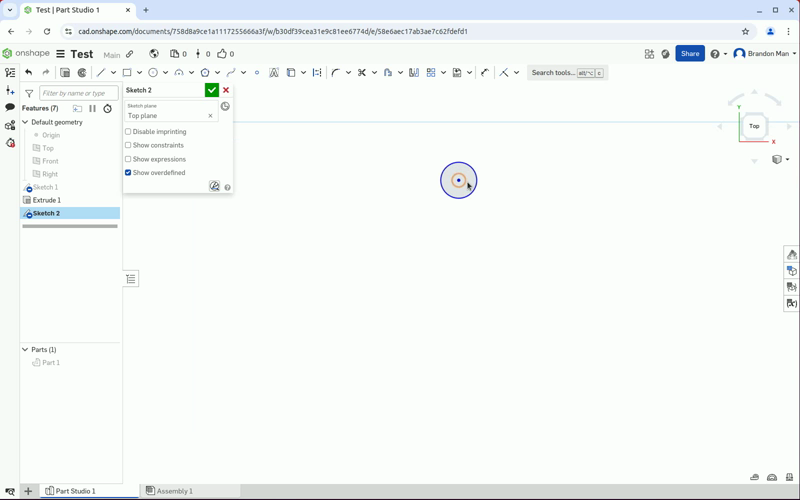
scroll(6)
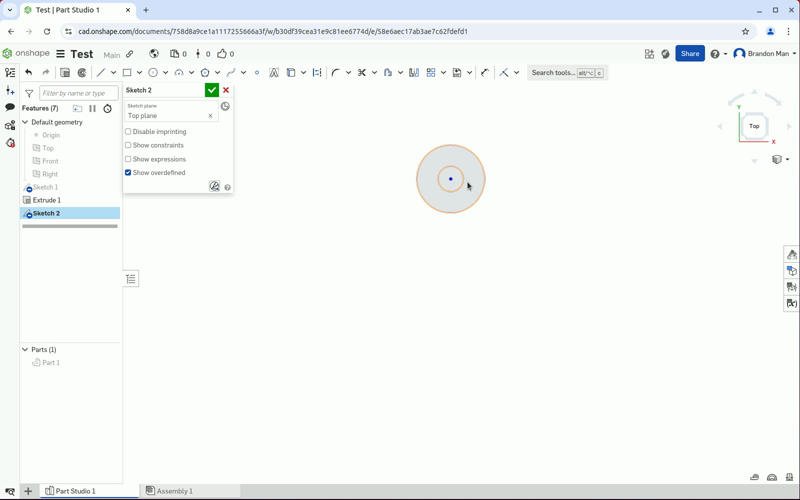
scroll(6)
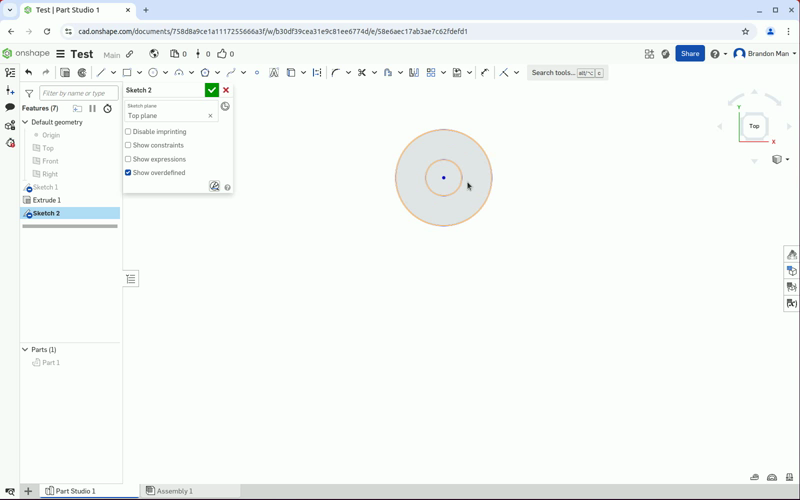
scroll(6)
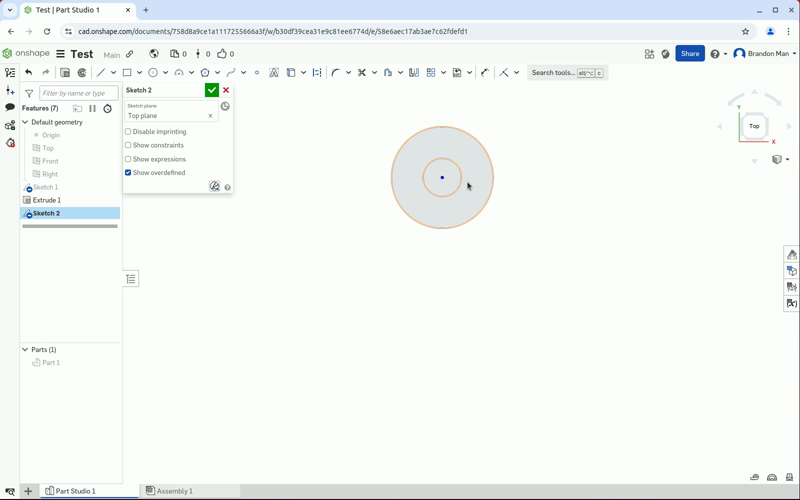
scroll(6)
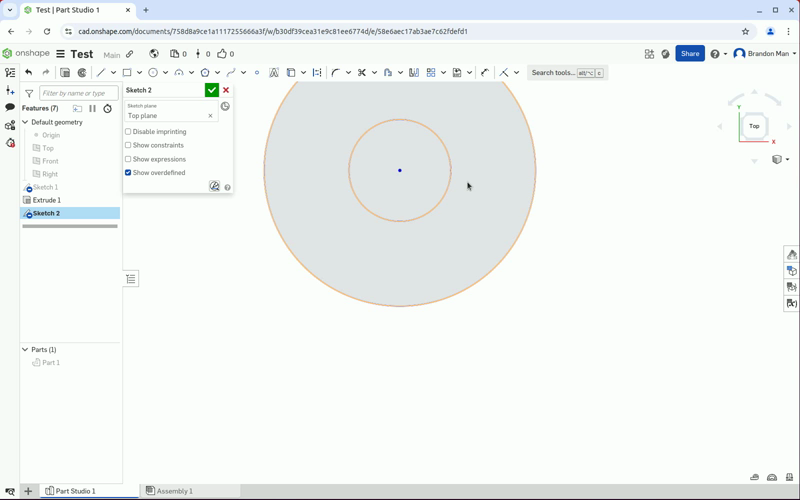
click(467, 181)
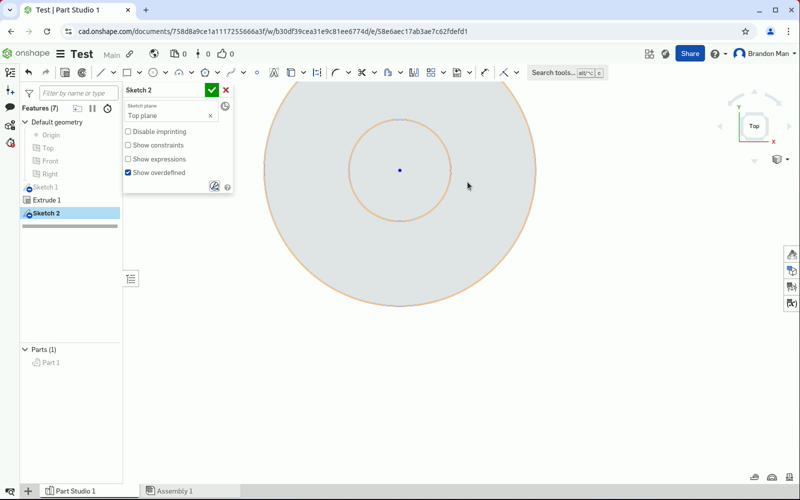
scroll(-6)
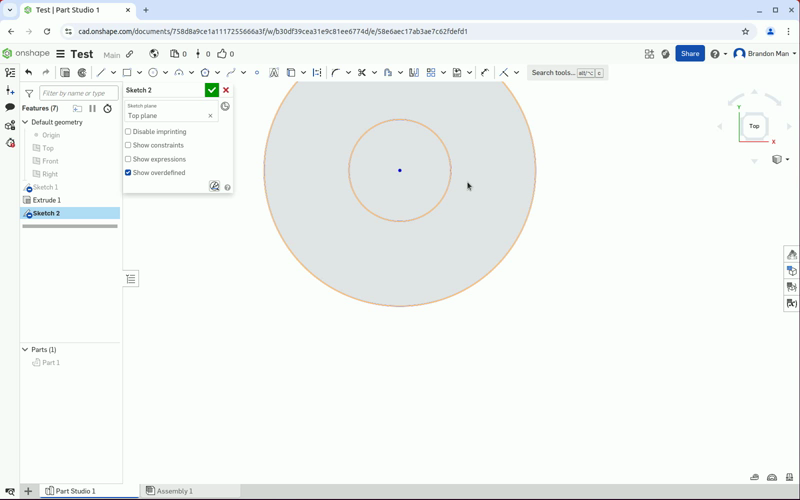
scroll(-6)
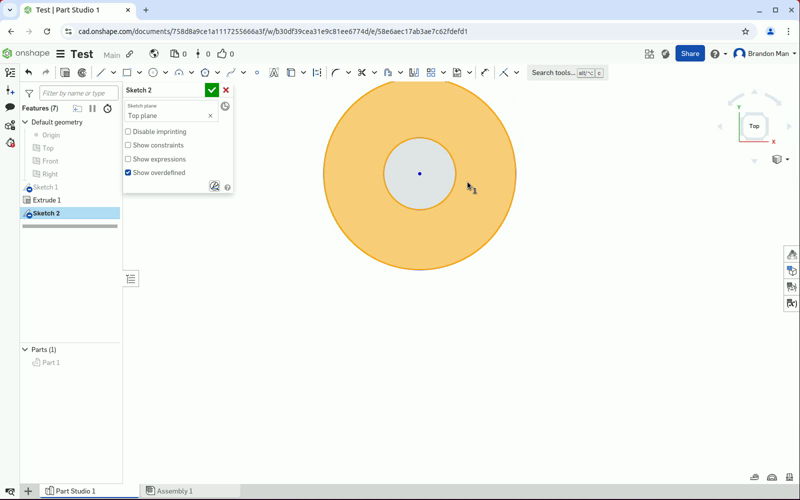
scroll(-6)
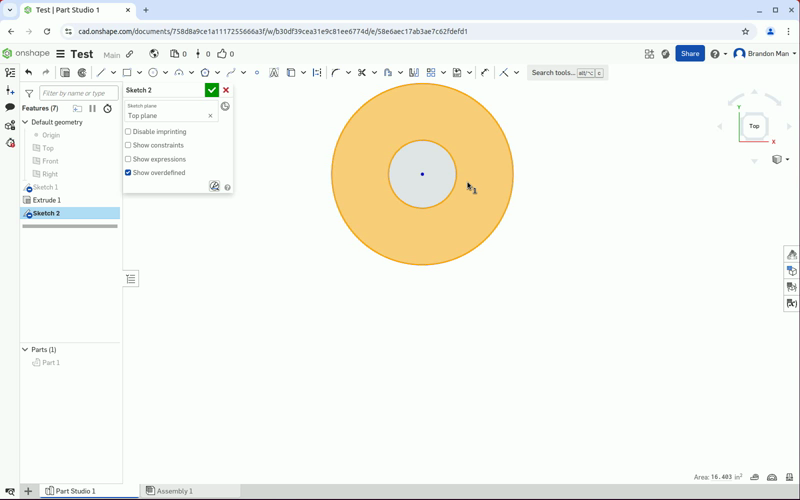
scroll(-6)
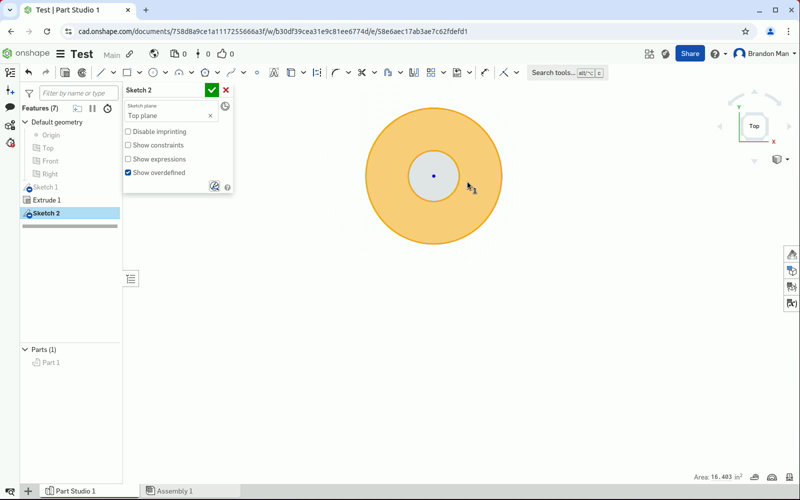
scroll(-6)
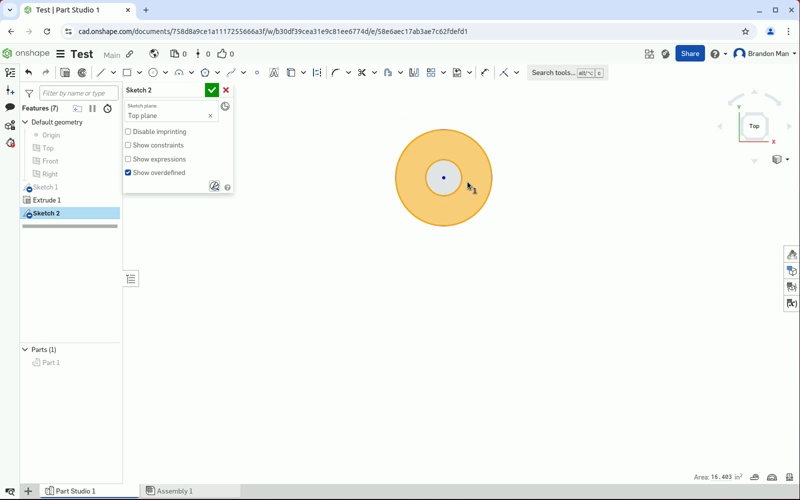
scroll(-6)
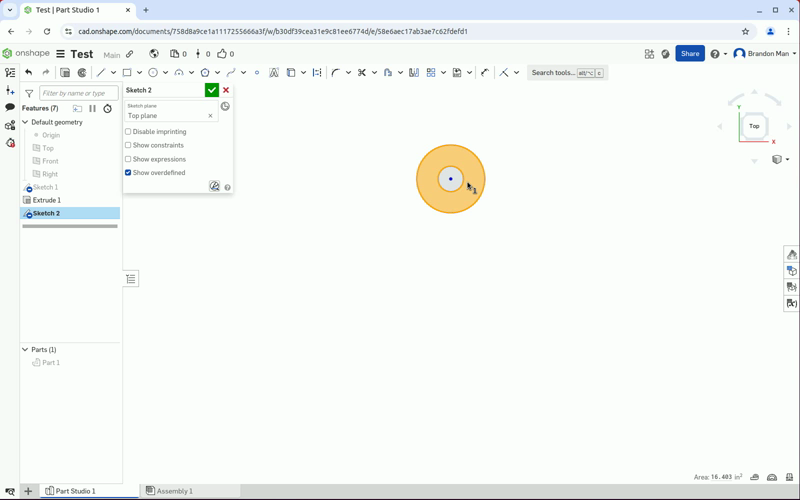
scroll(-6)
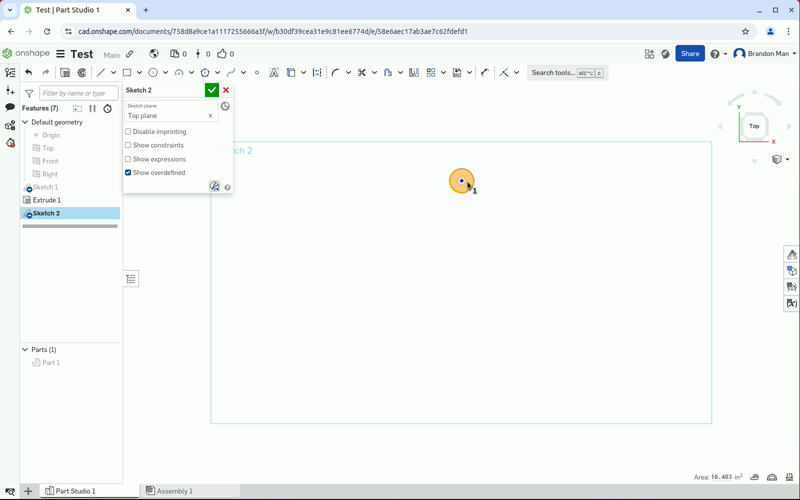
mouse_move(73, 352)
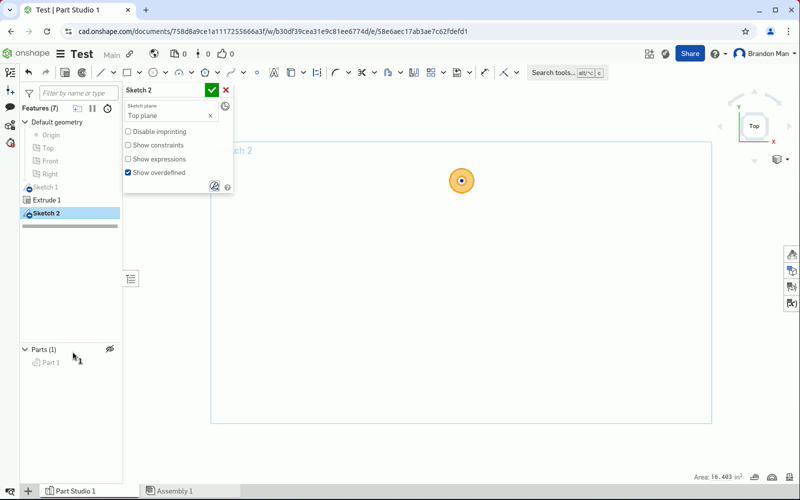
key(shift+y)
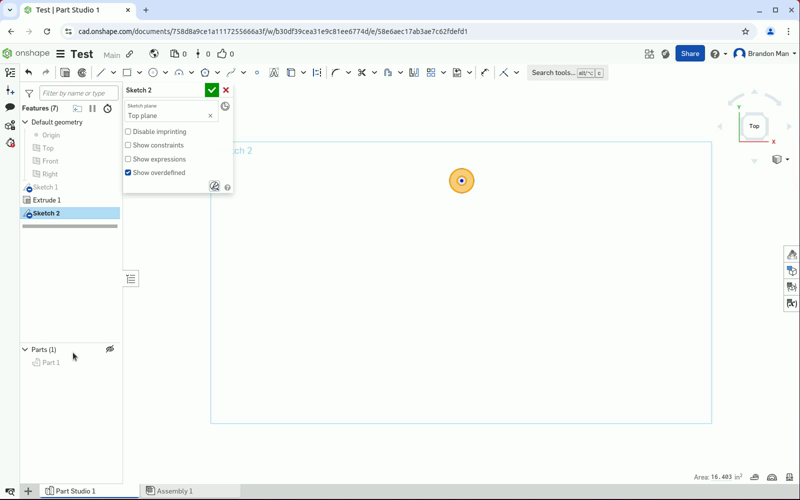
key(shift+e)
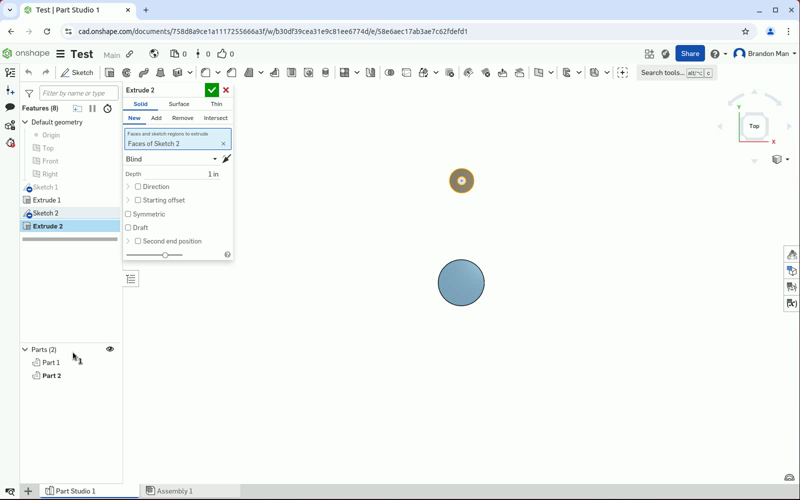
mouse_move(143, 106)
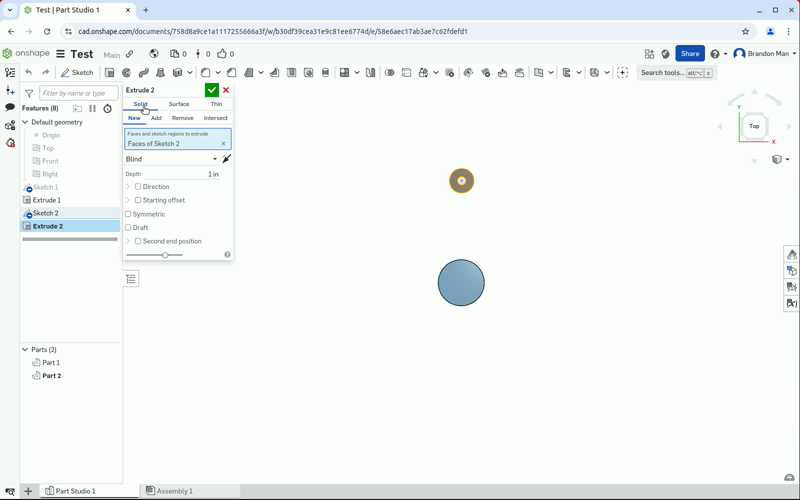
click(143, 106)
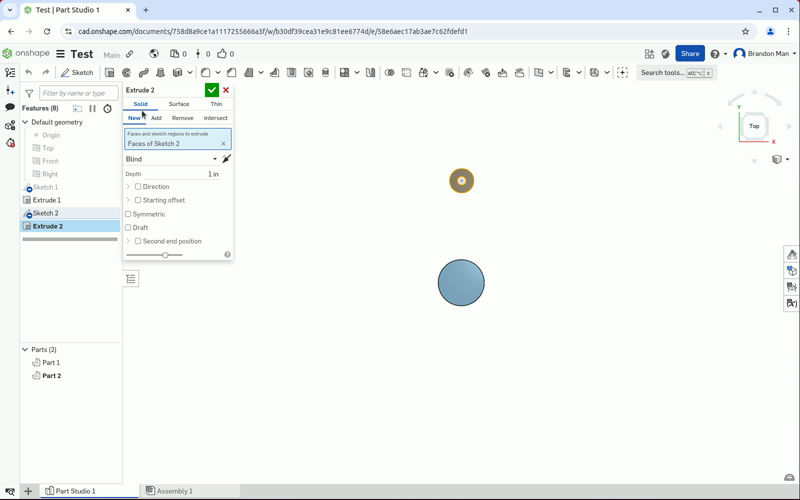
mouse_move(137, 120)
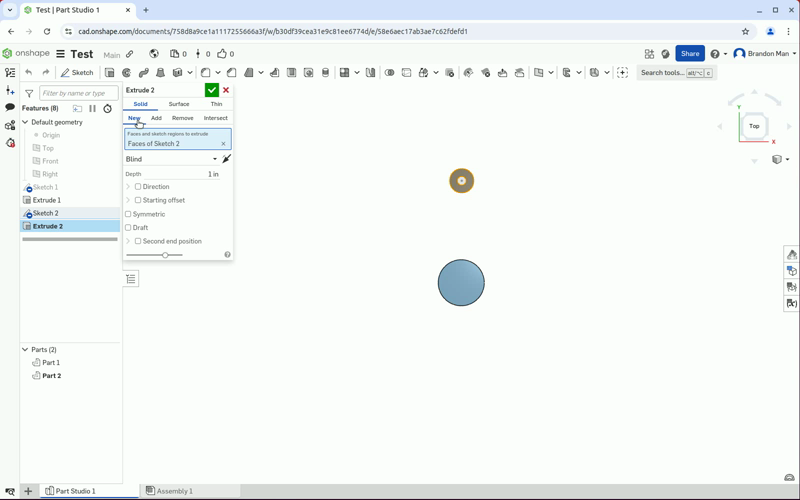
click(137, 120)
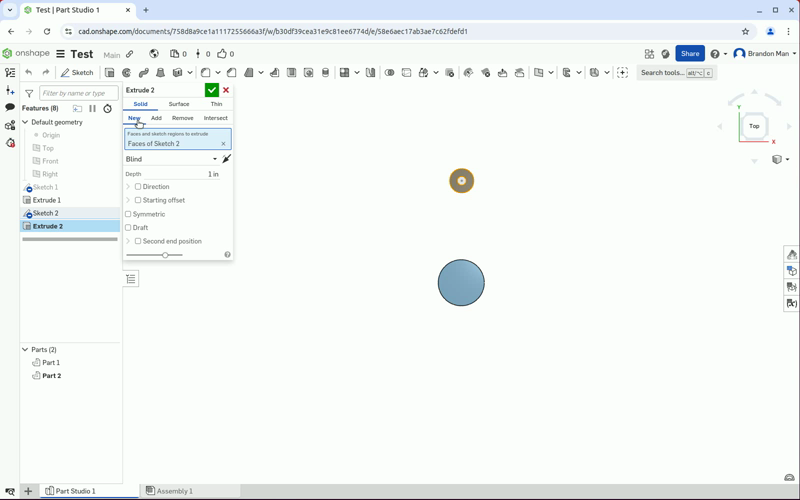
key(tab, 4)
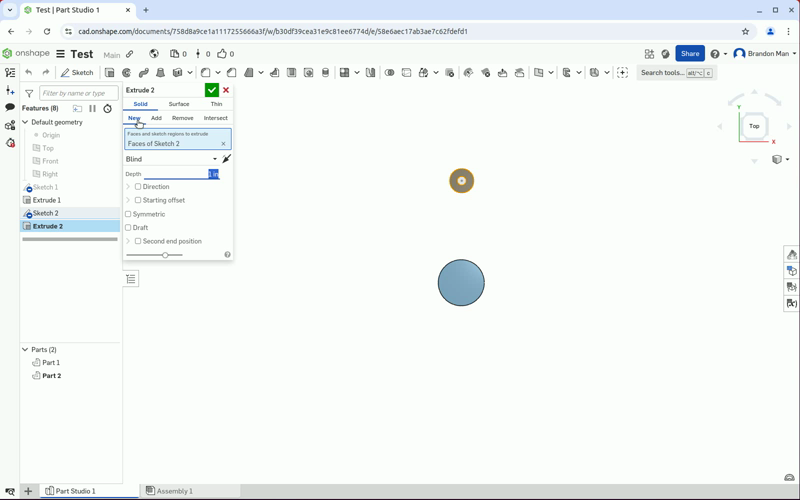
text(5.536)
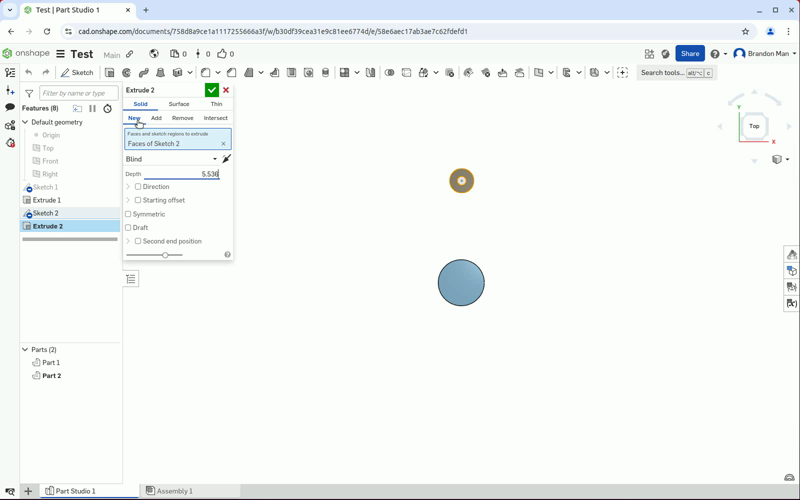
key(enter)
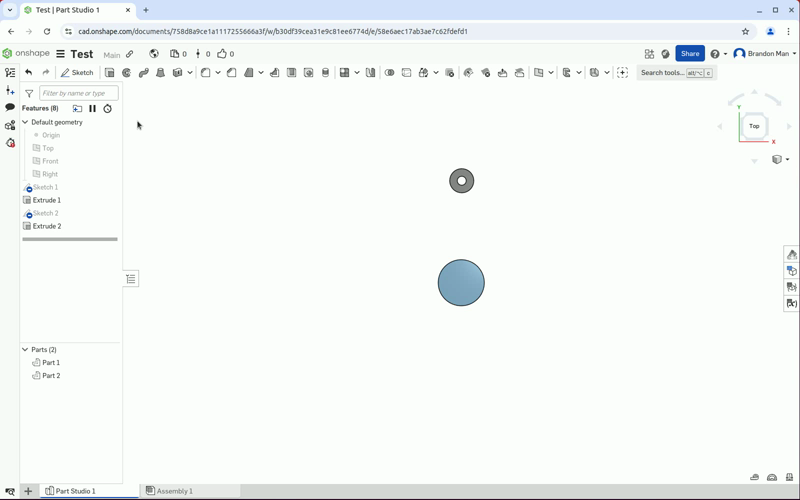
key(shift+h)
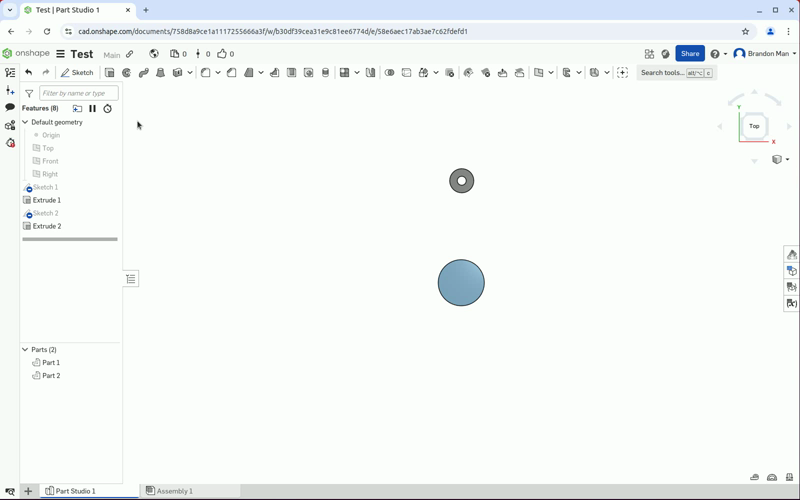
key(shift+h)
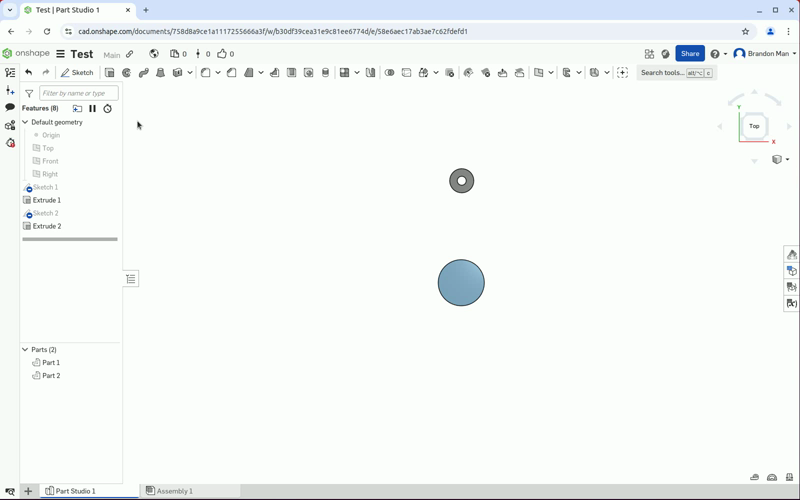
mouse_move(73, 189)
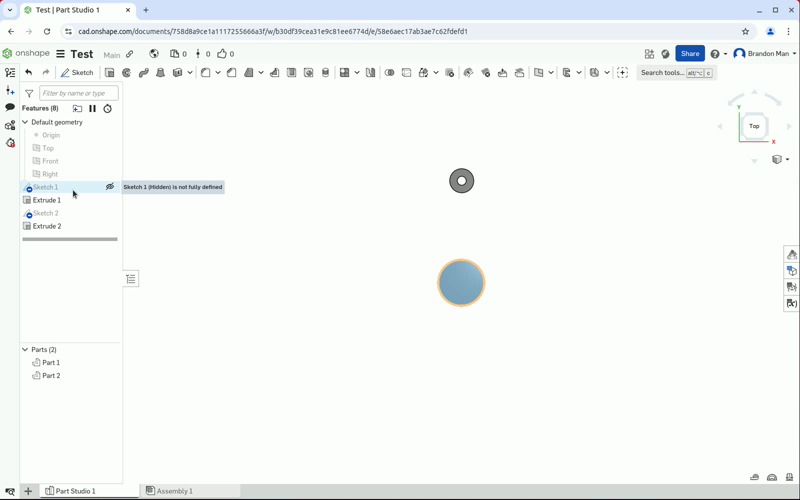
click(73, 189)
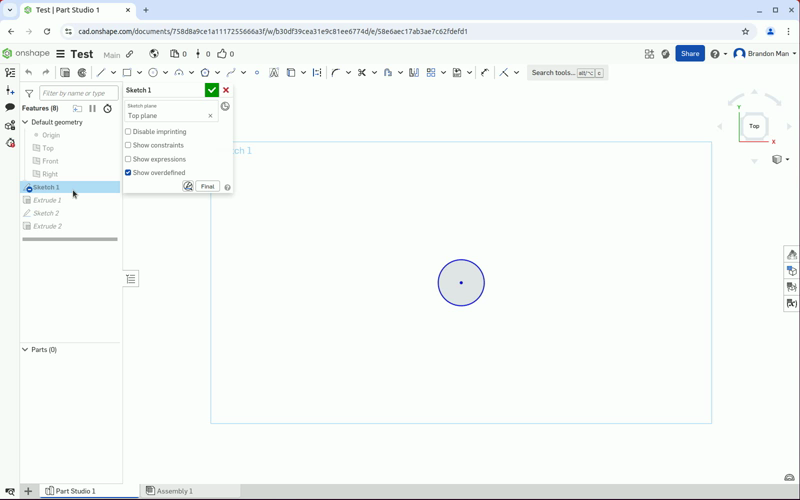
mouse_move(229, 92)
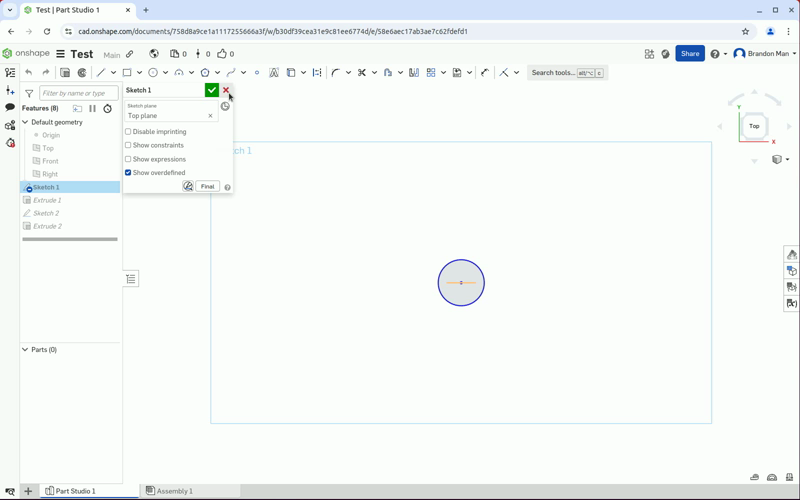
click(229, 92)
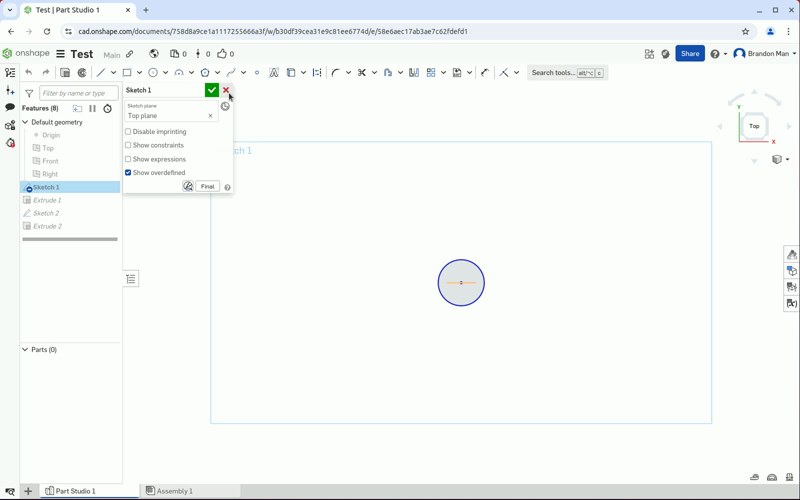
key(shift+s)
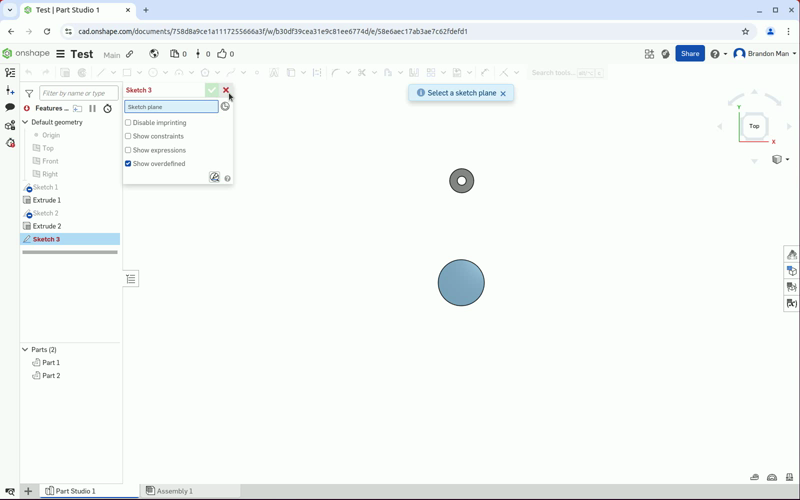
mouse_move(73, 150)
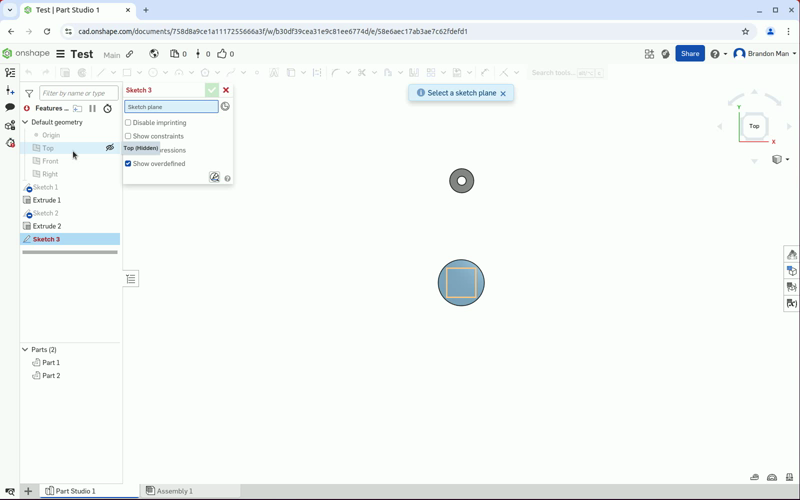
click(73, 150)
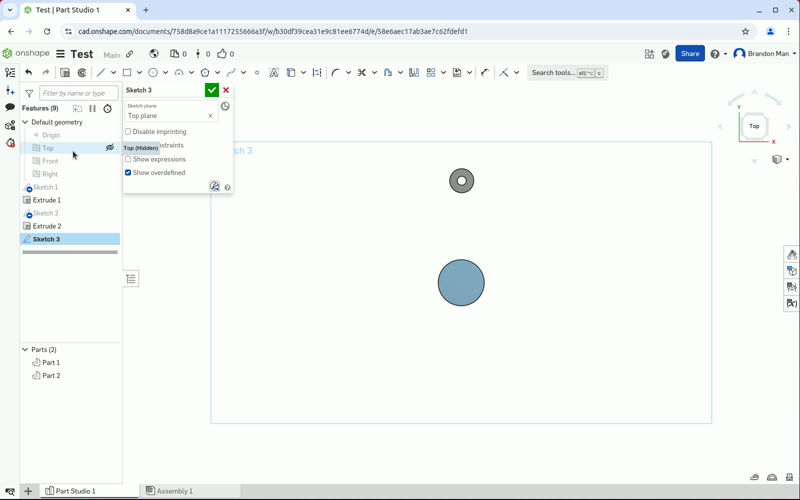
mouse_move(73, 352)
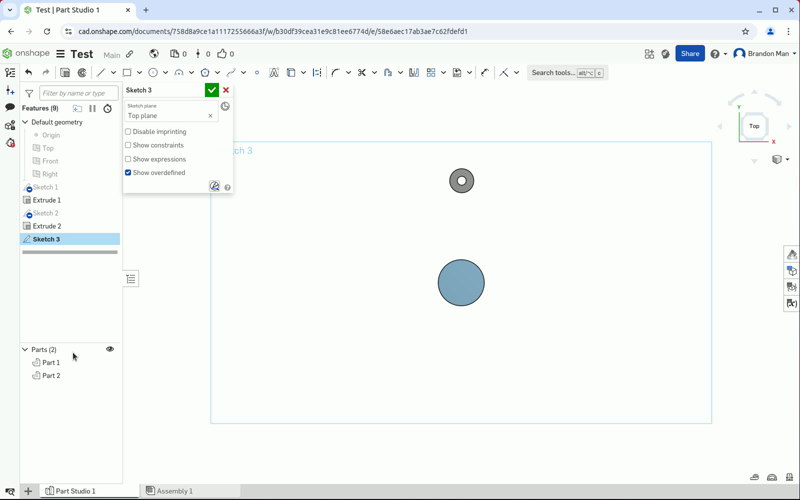
key(y)
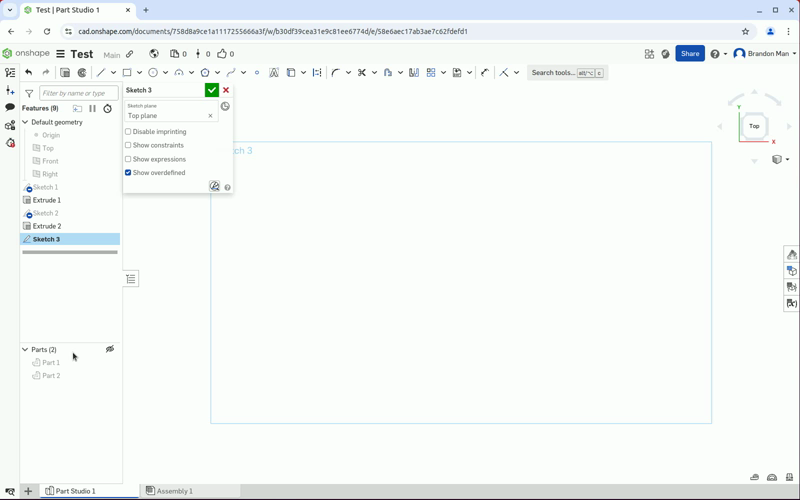
key(a)
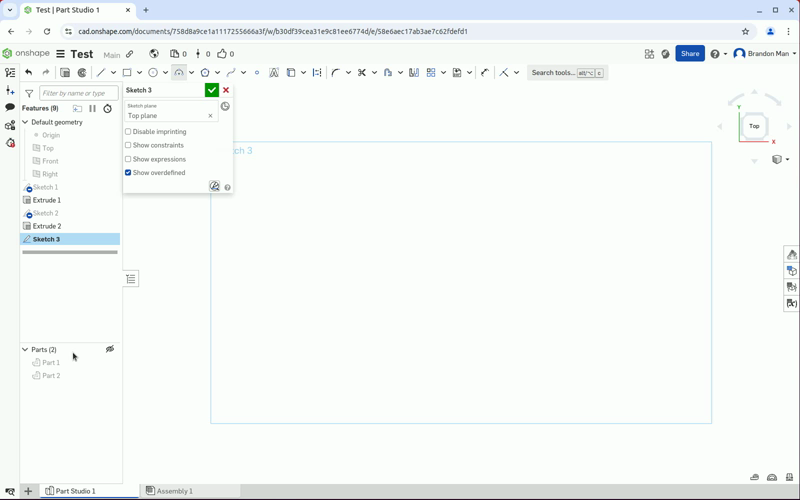
key_down(shift)
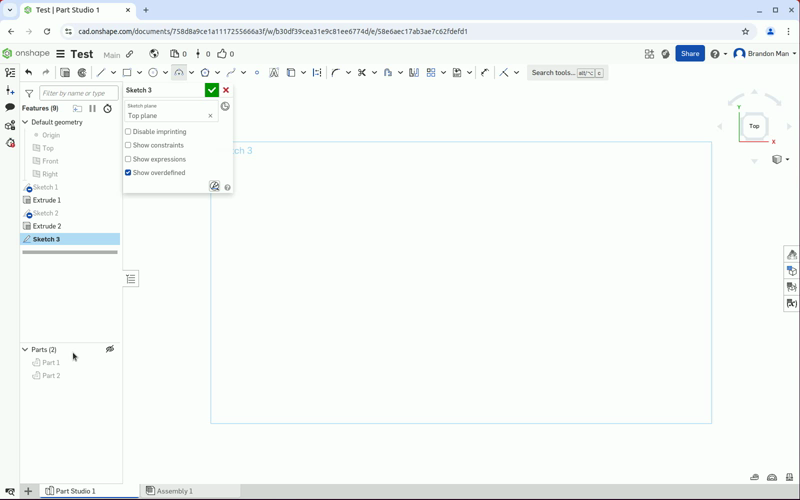
mouse_move(438, 280)
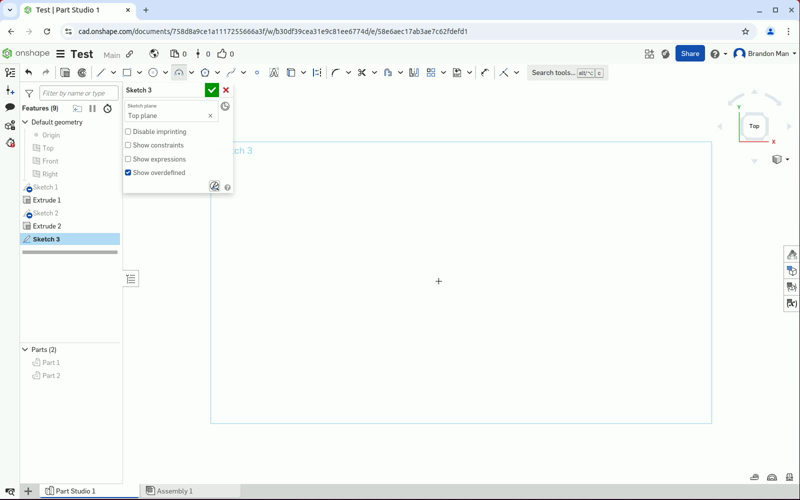
click(438, 280)
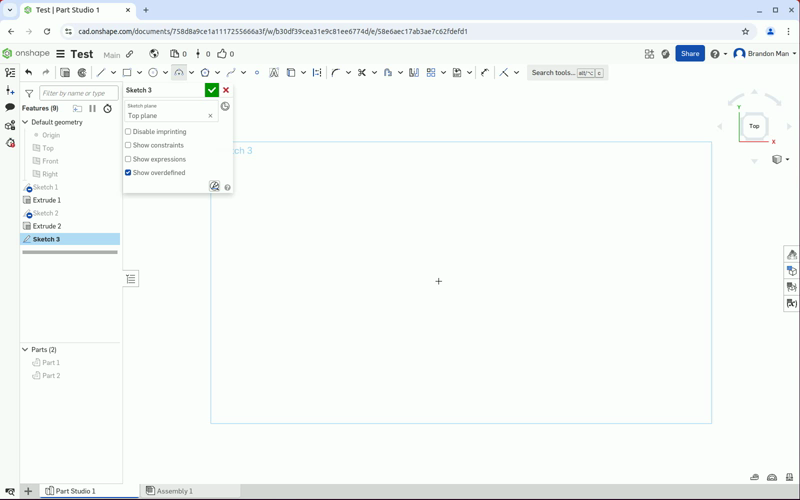
key_up(shift)
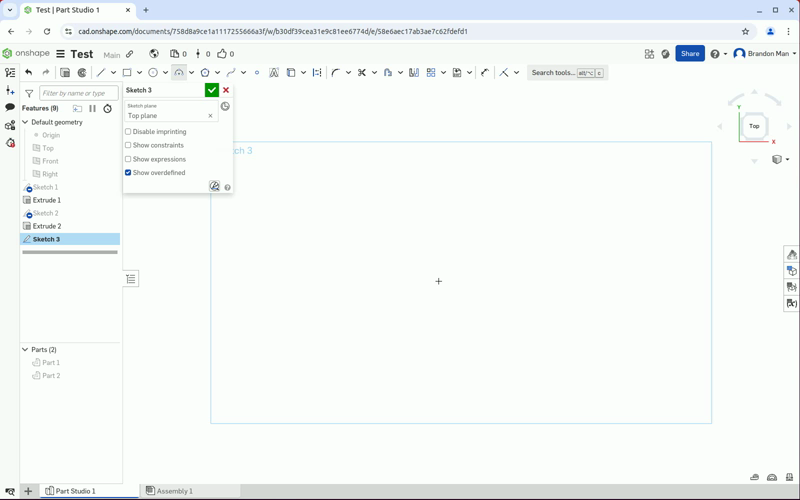
key_down(shift)
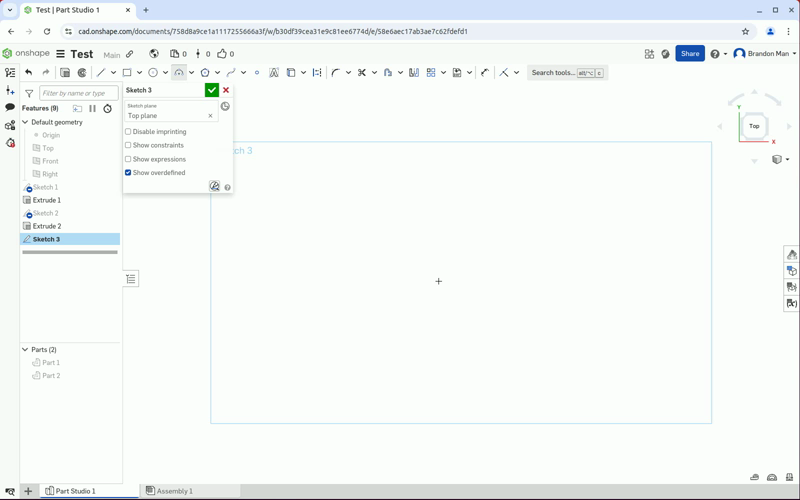
mouse_move(482, 280)
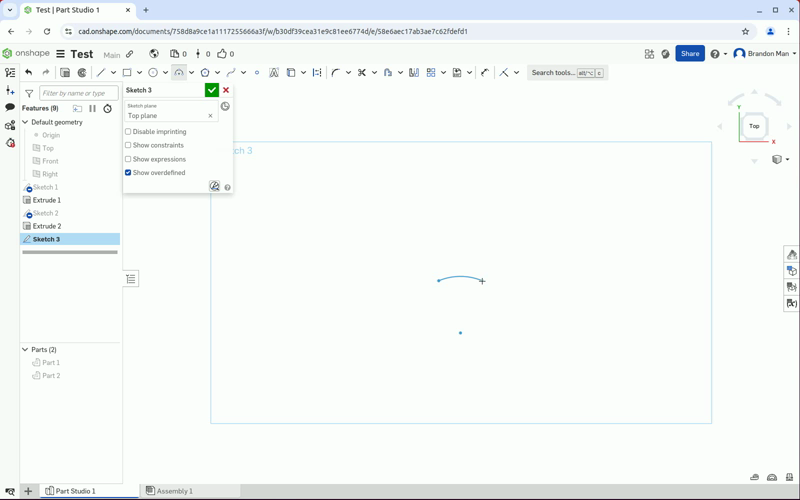
click(482, 280)
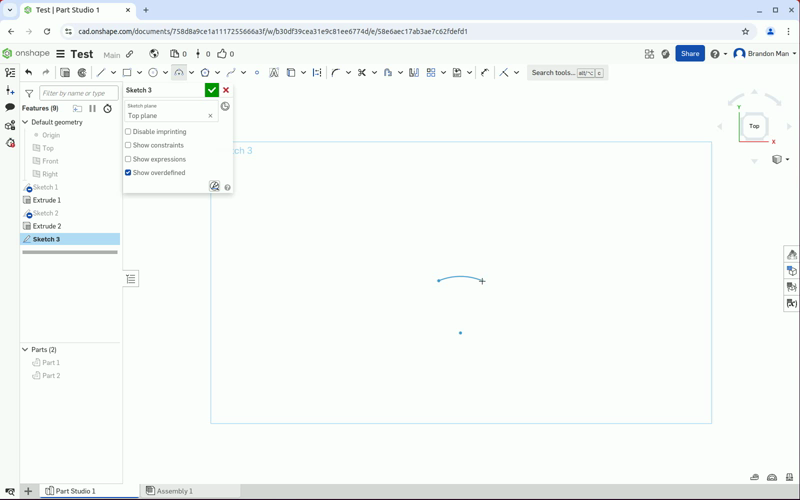
mouse_move(460, 261)
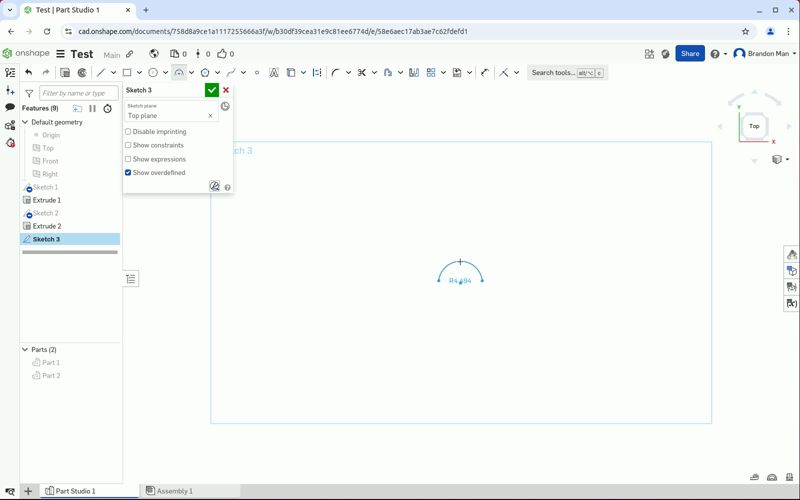
click(460, 261)
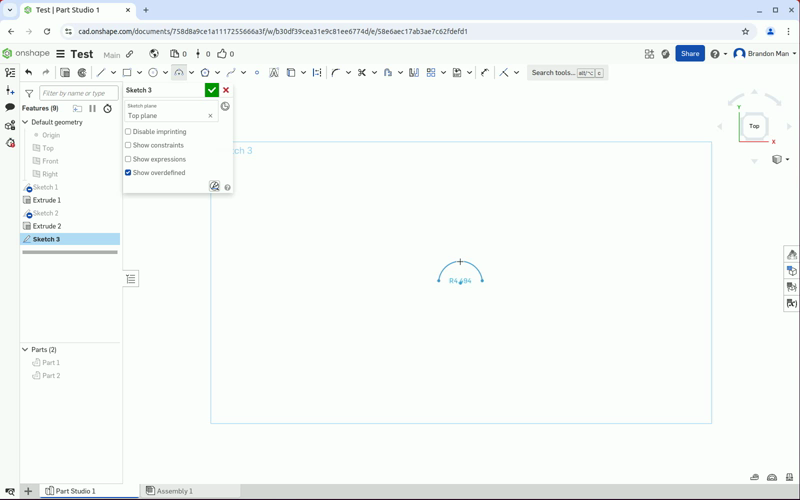
key_up(shift)
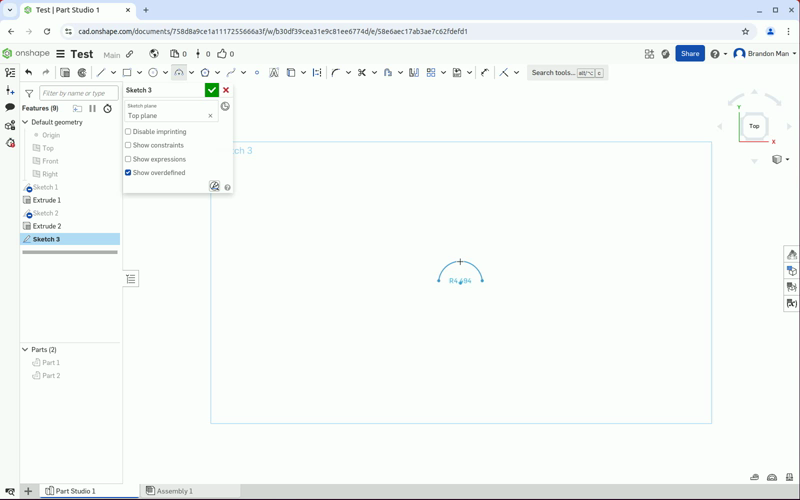
key(esc)
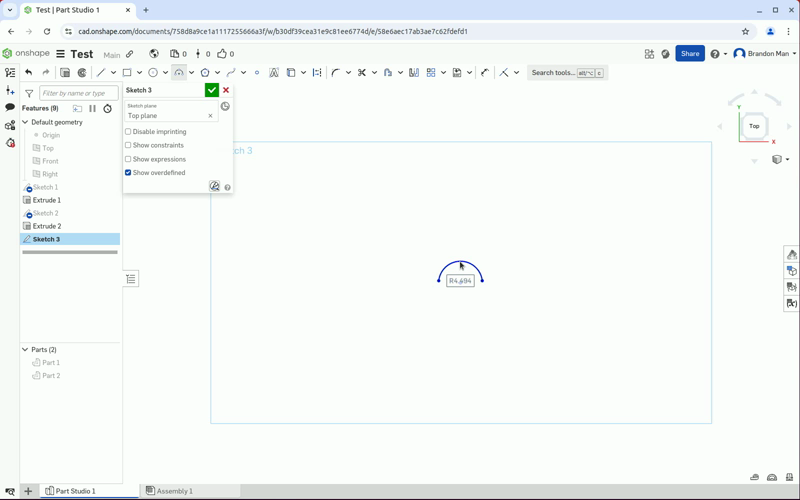
key(l)
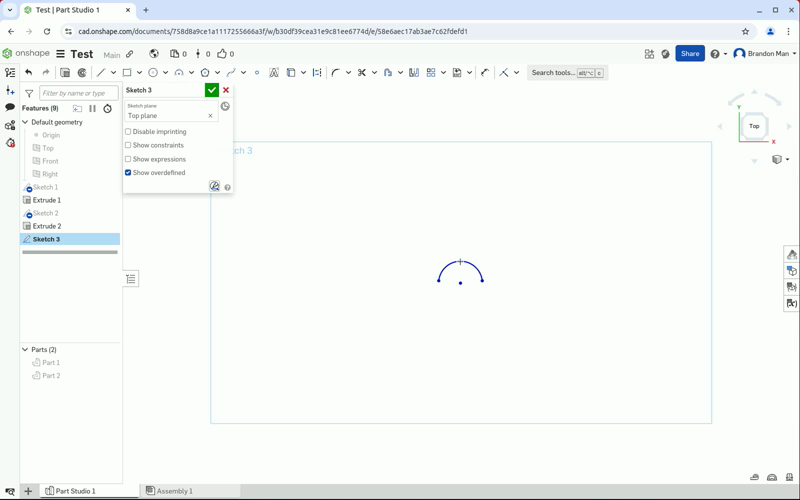
mouse_move(482, 280)
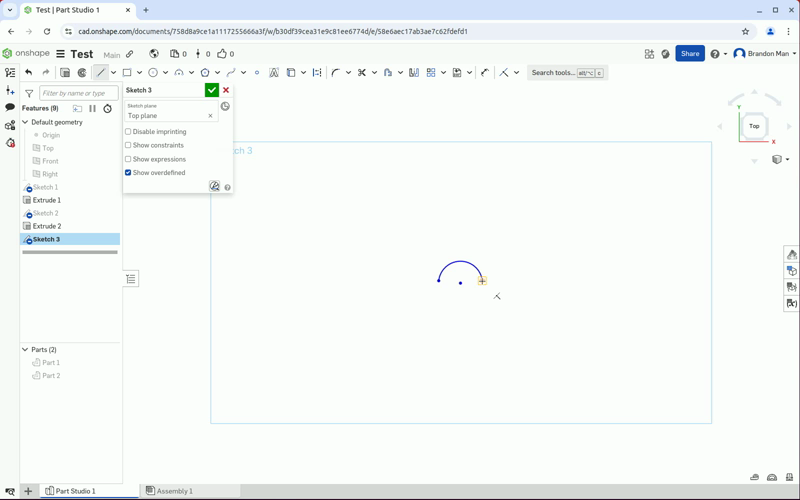
click(482, 280)
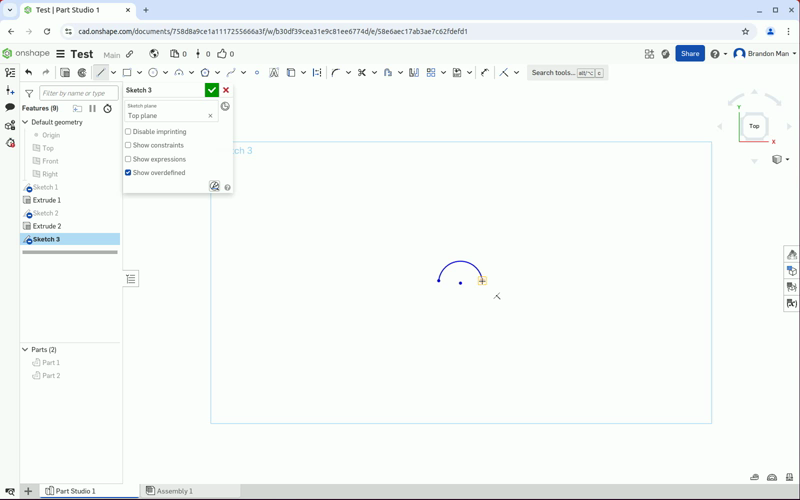
key_down(shift)
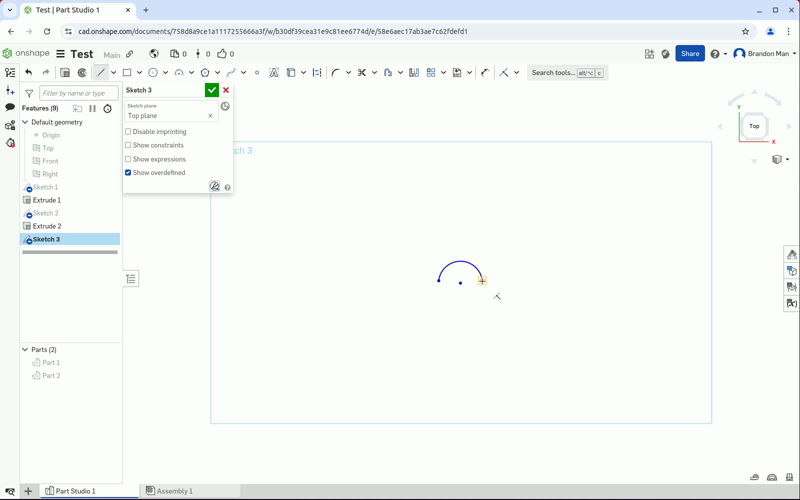
mouse_move(471, 181)
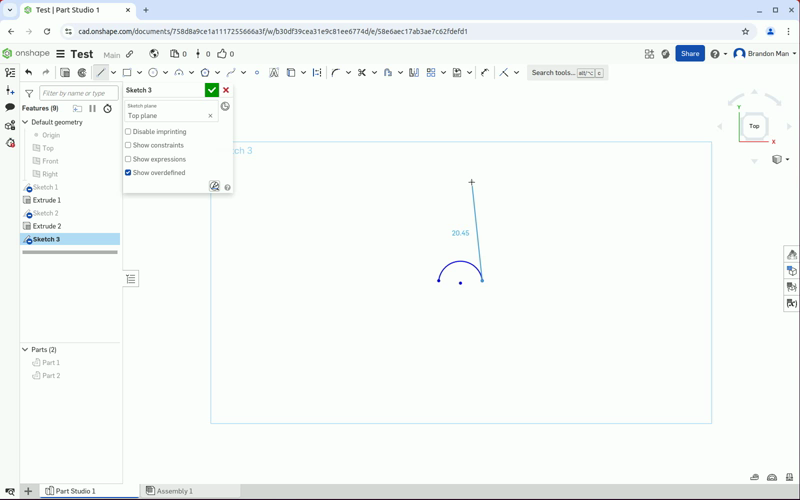
click(471, 181)
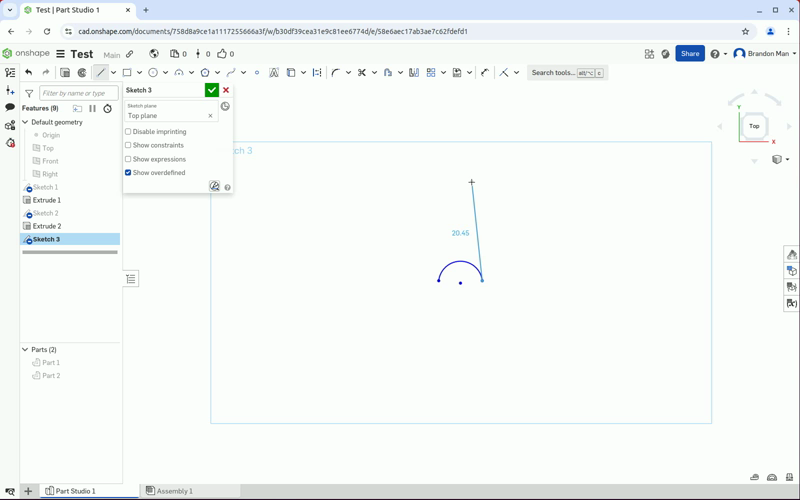
key_up(shift)
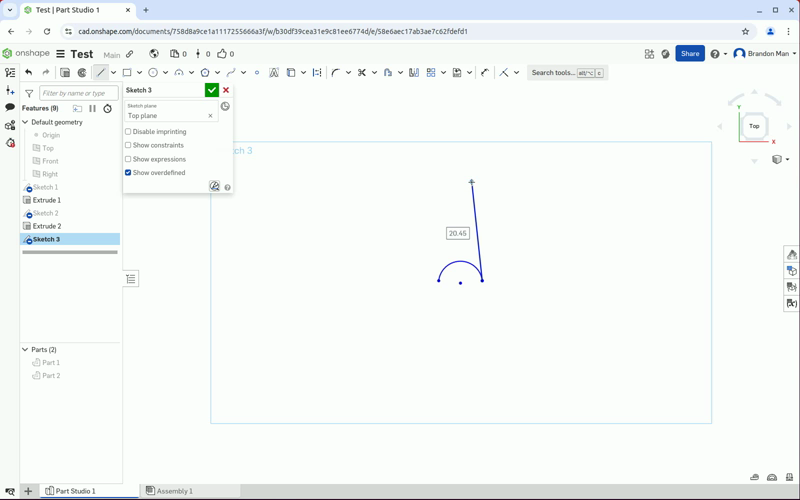
key(esc)
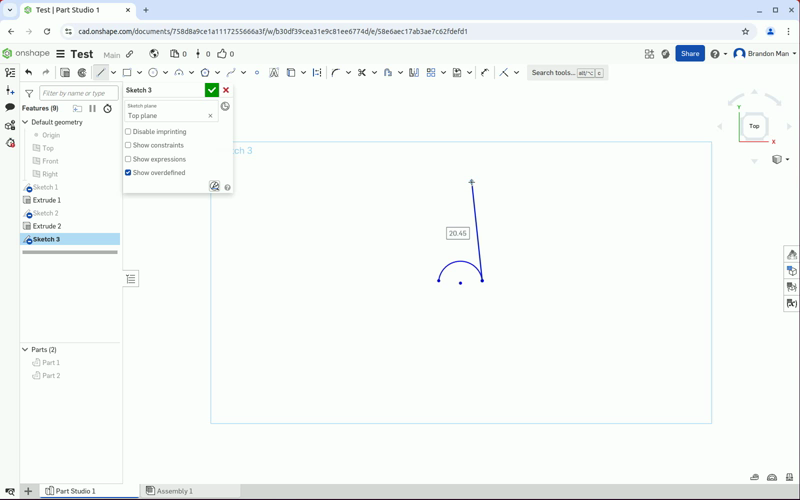
key(a)
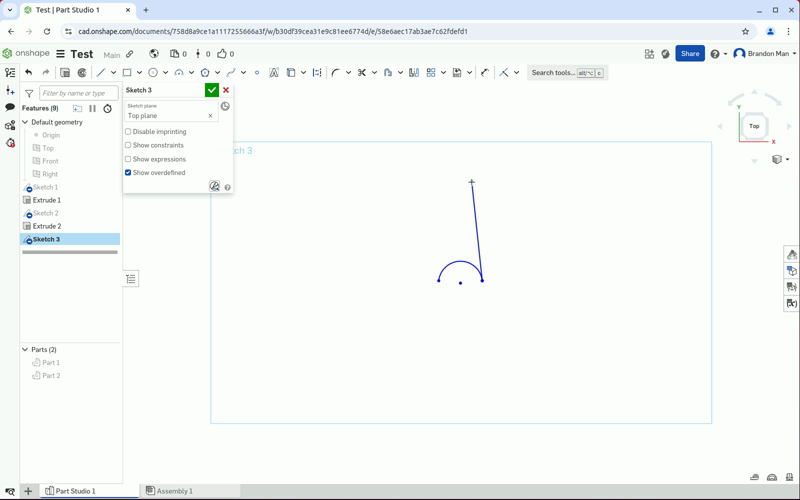
mouse_move(471, 181)
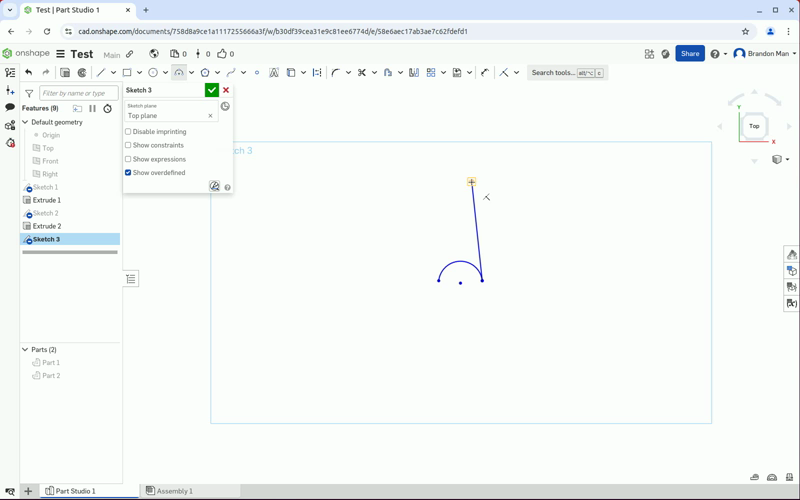
click(471, 181)
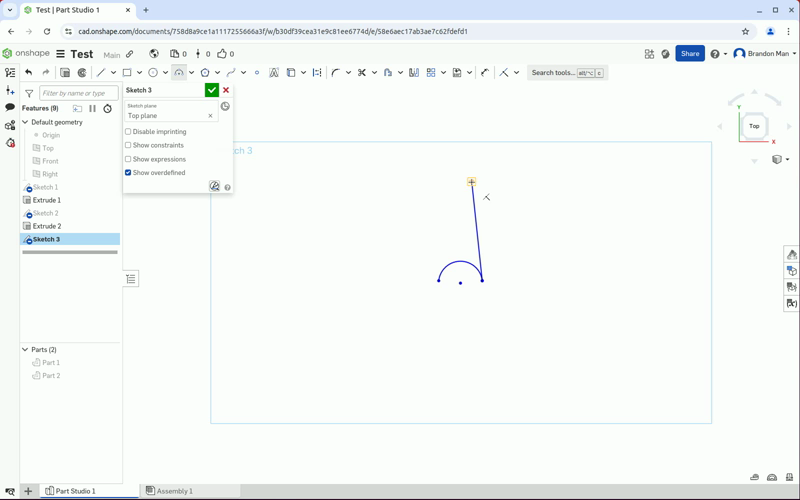
key_down(shift)
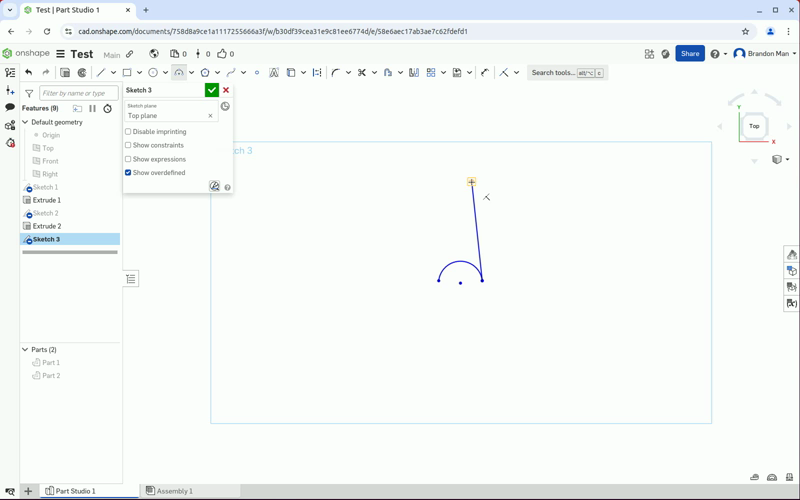
mouse_move(450, 181)
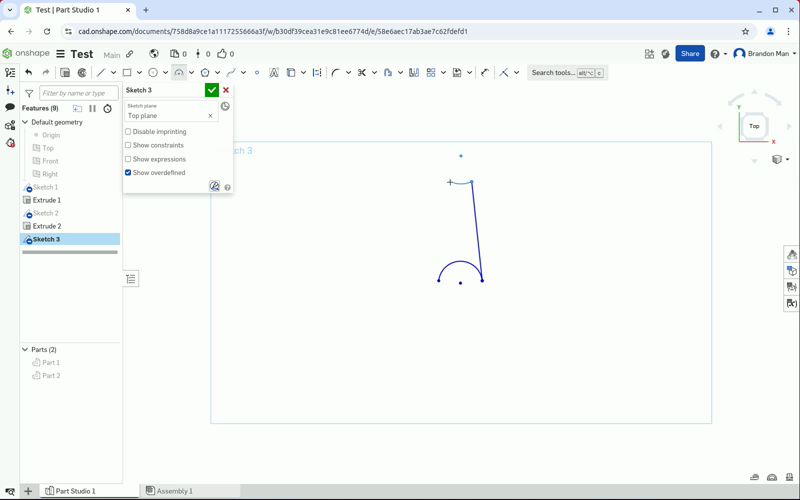
click(450, 181)
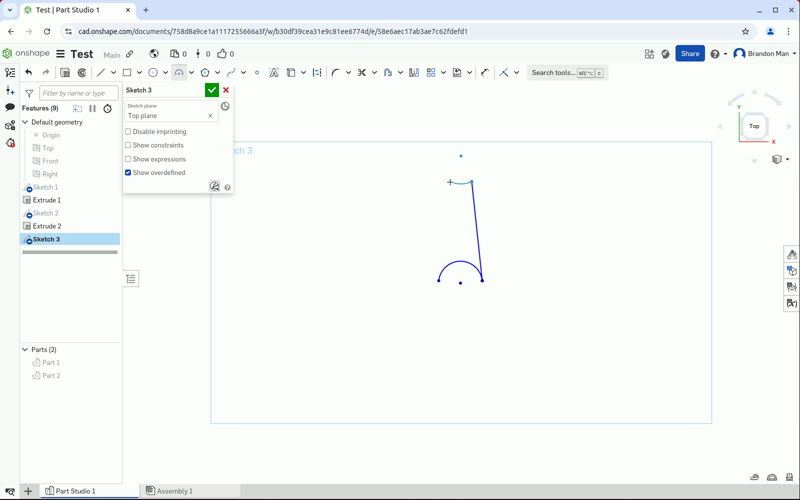
mouse_move(460, 192)
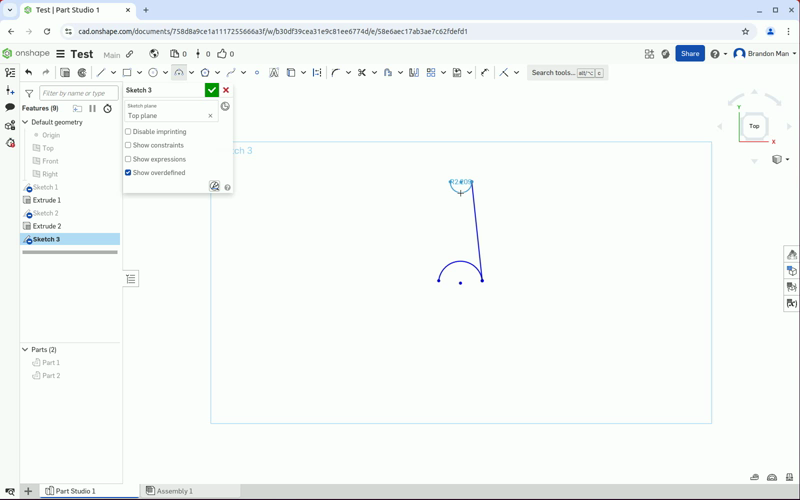
click(460, 192)
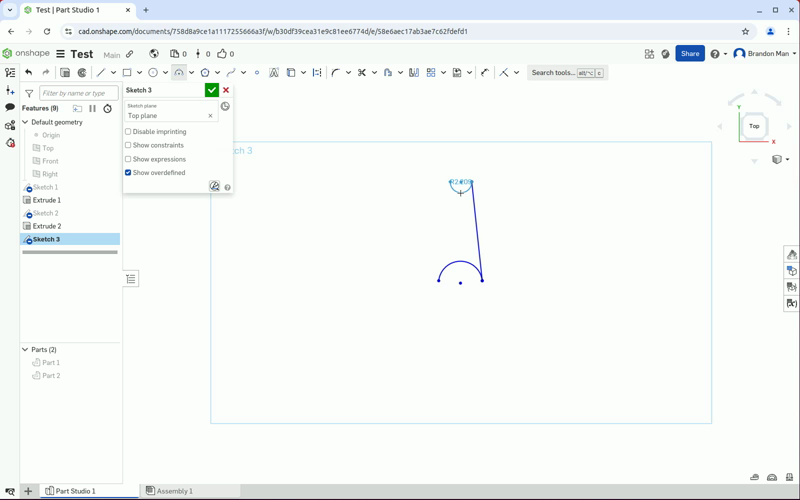
key_up(shift)
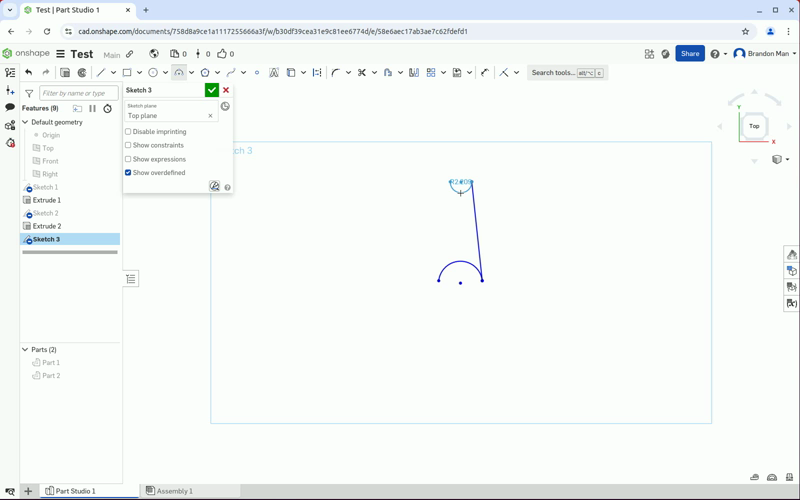
key(esc)
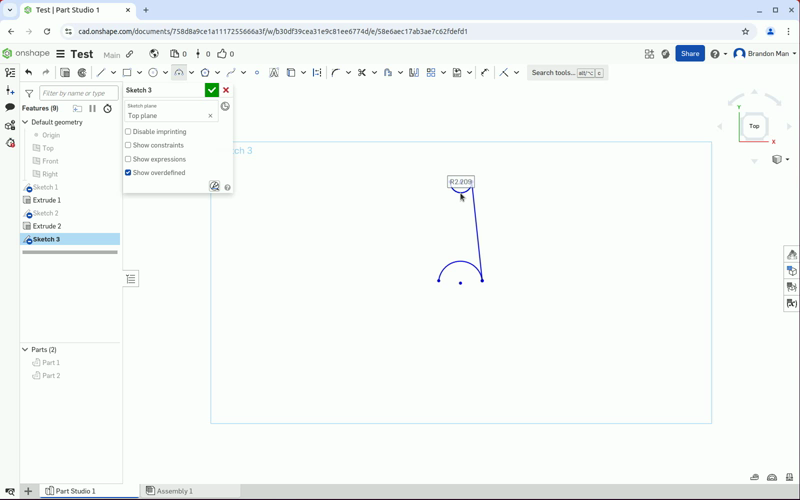
key(l)
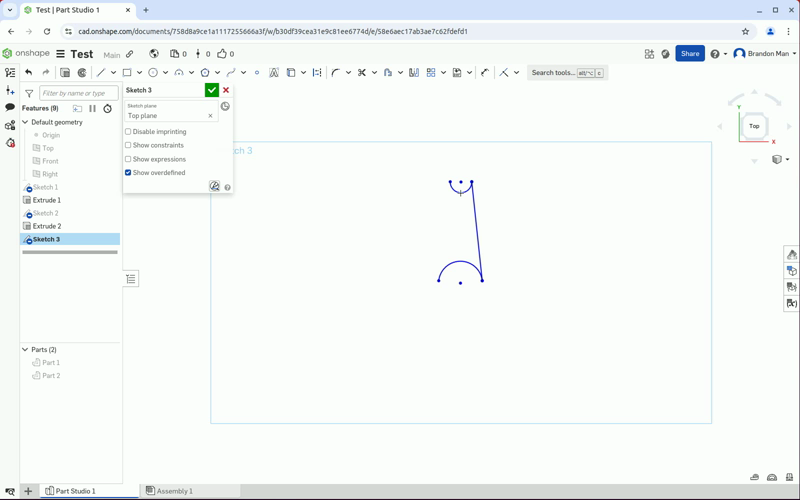
mouse_move(450, 181)
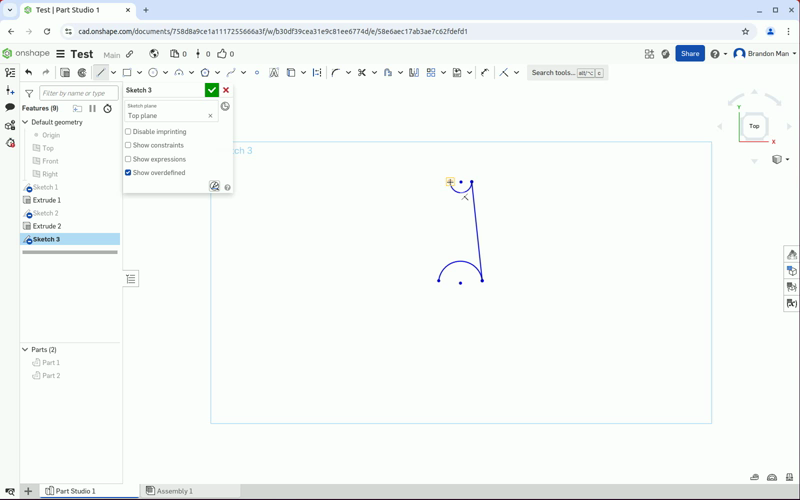
click(450, 181)
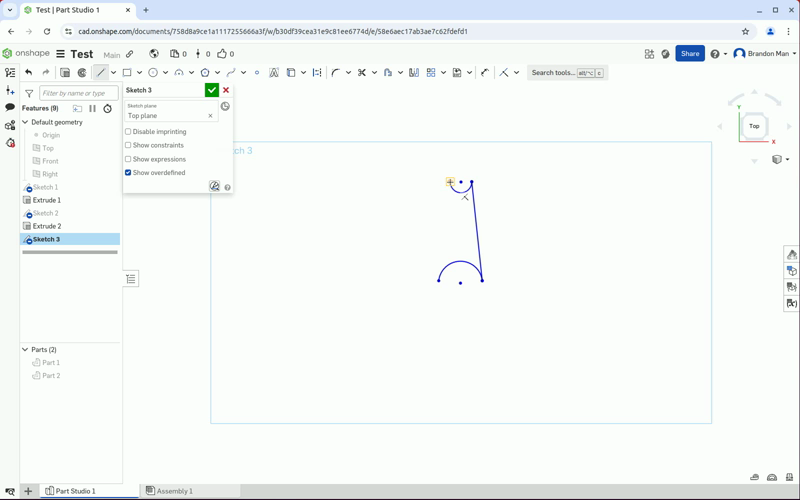
key_down(shift)
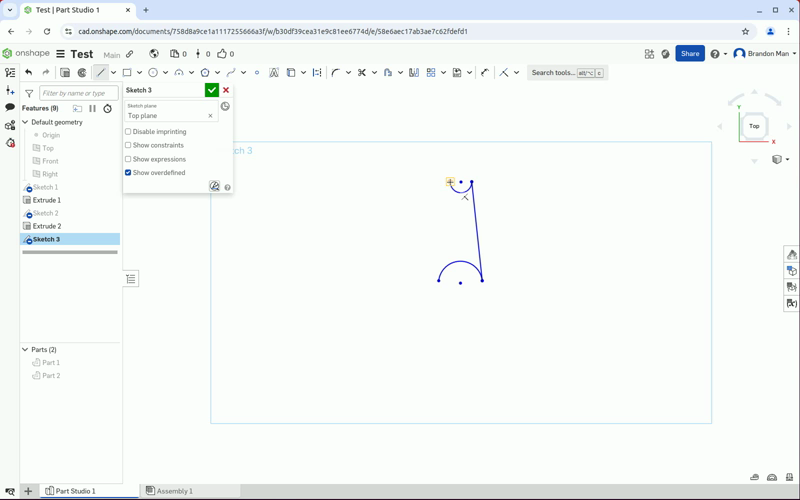
mouse_move(438, 280)
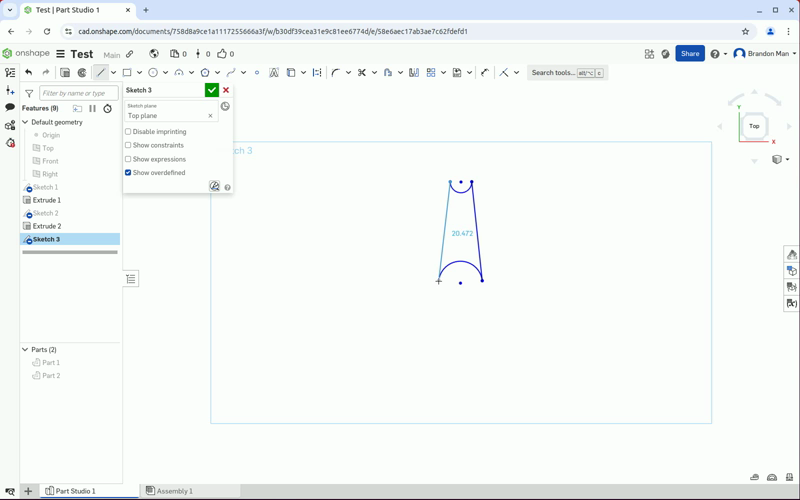
key_up(shift)
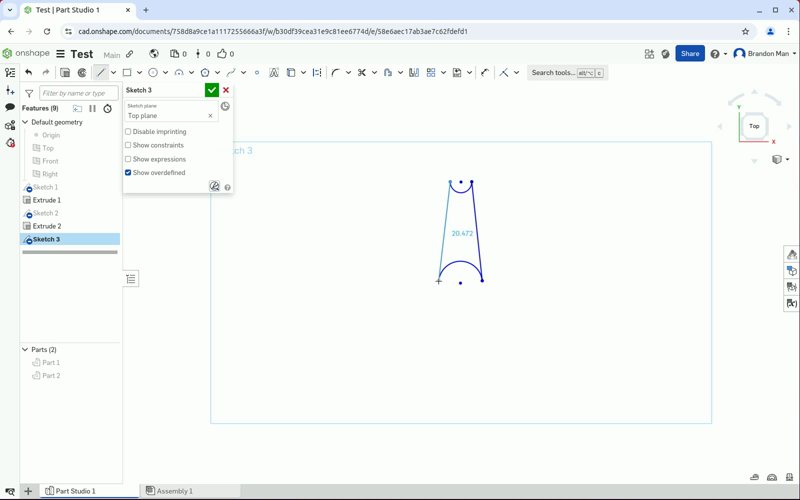
click(438, 280)
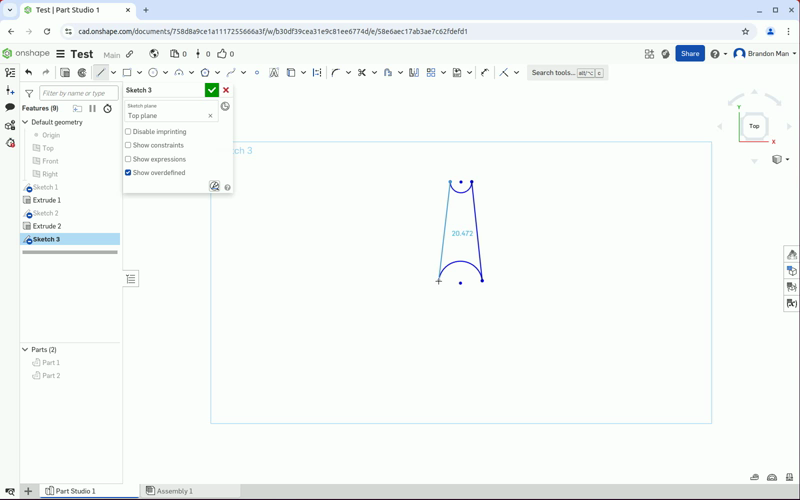
key(esc)
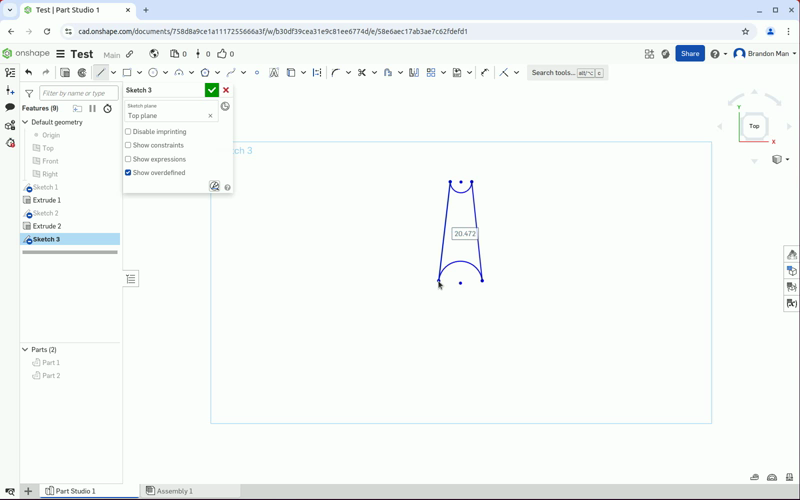
mouse_move(453, 198)
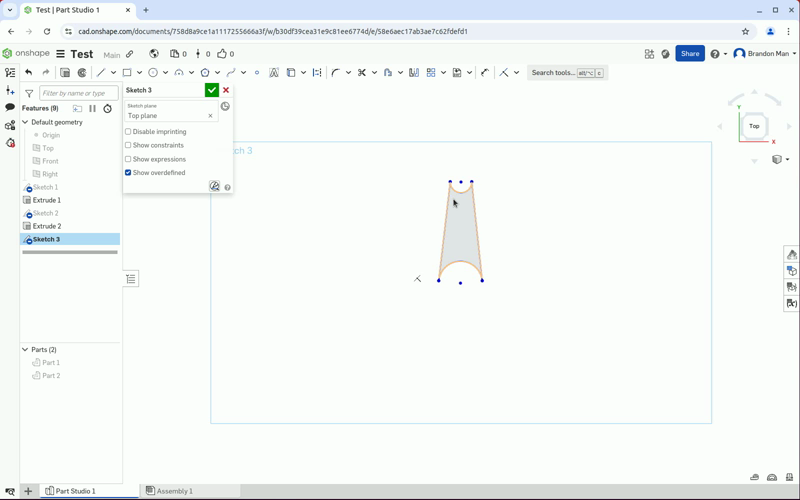
scroll(6)
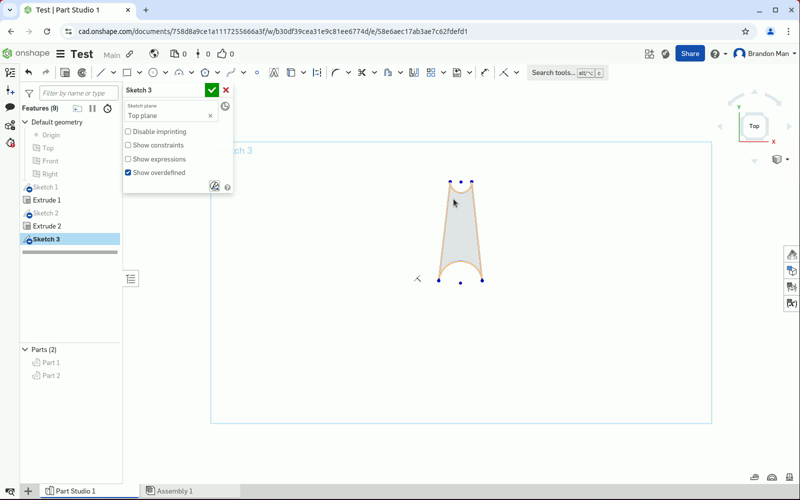
scroll(6)
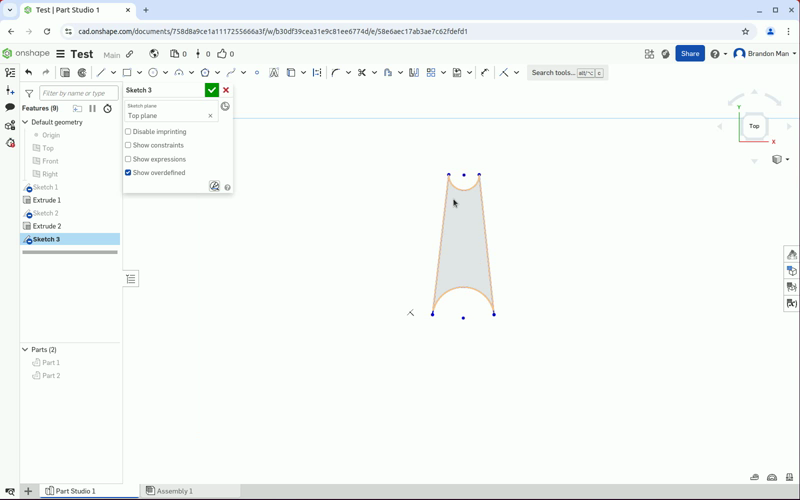
scroll(6)
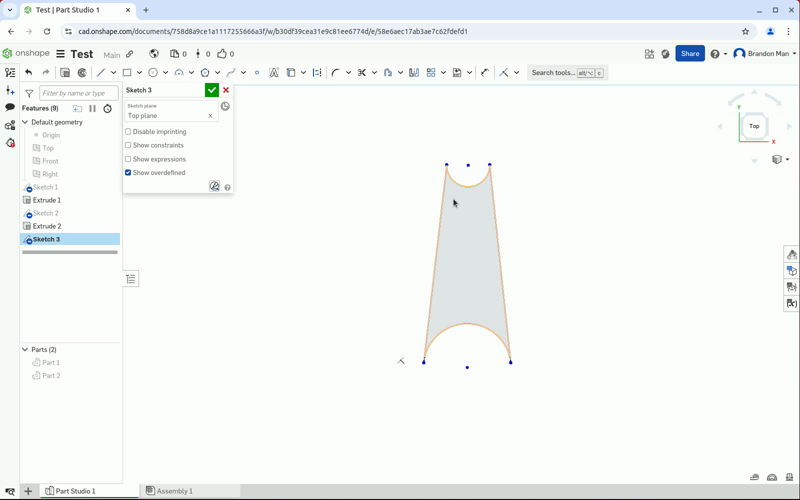
scroll(6)
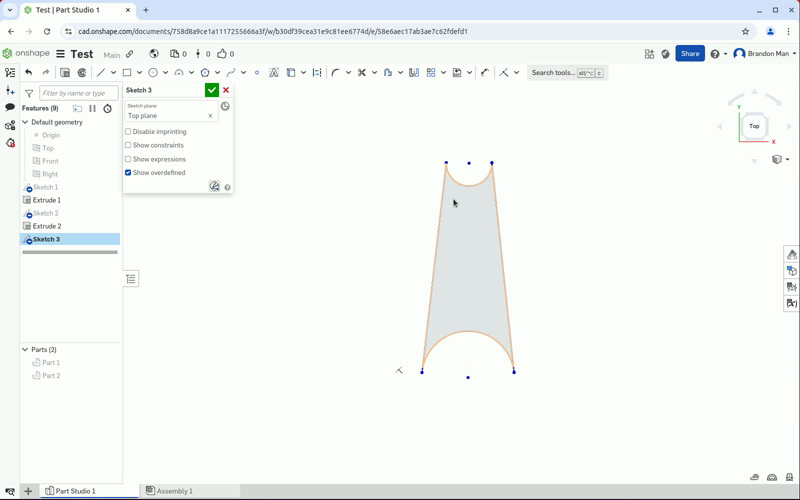
scroll(6)
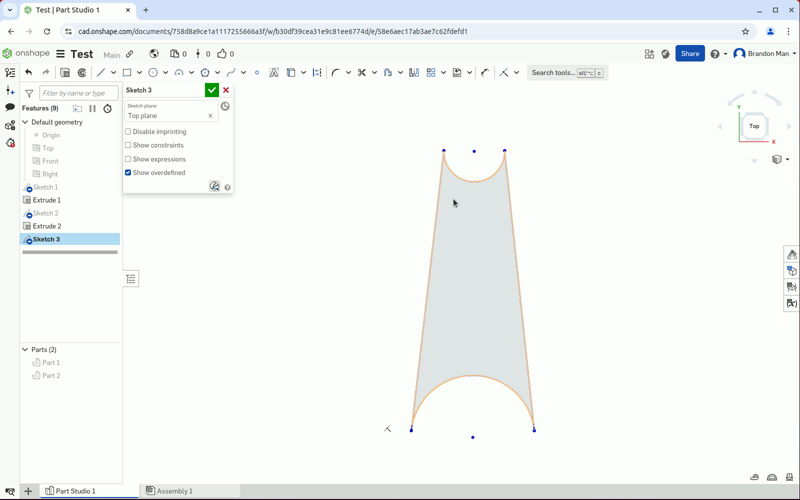
scroll(6)
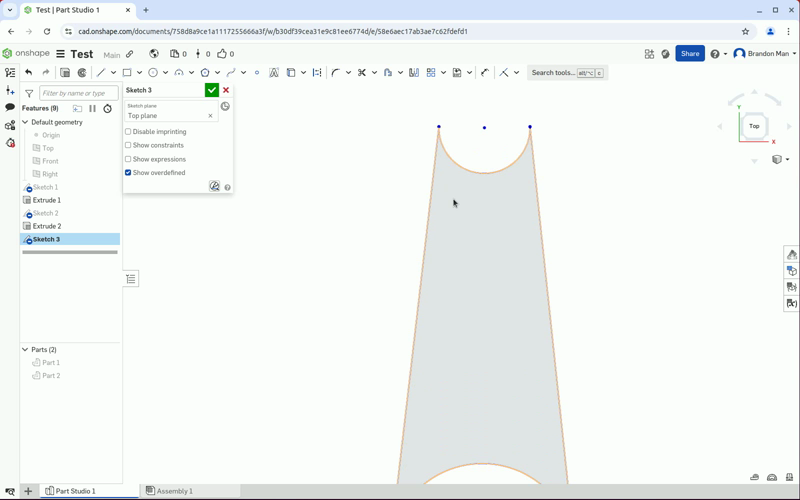
scroll(6)
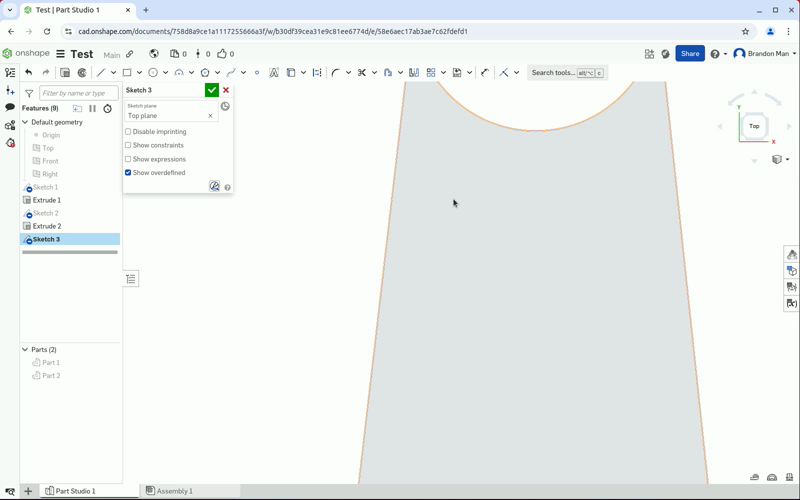
click(453, 198)
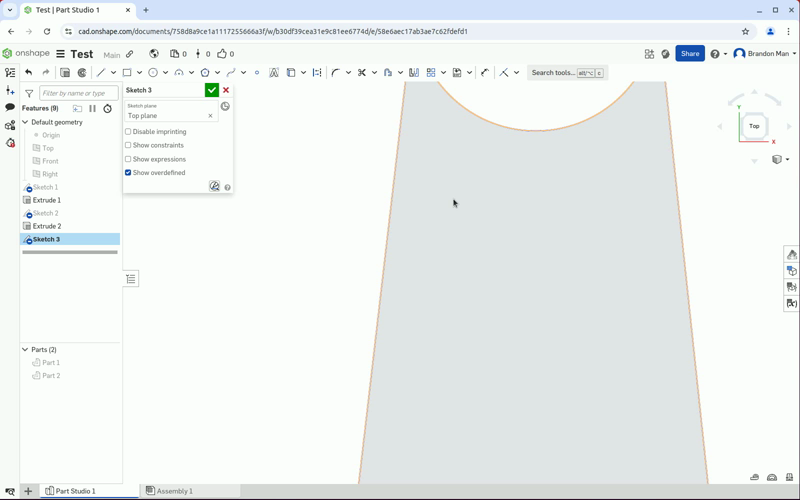
scroll(-6)
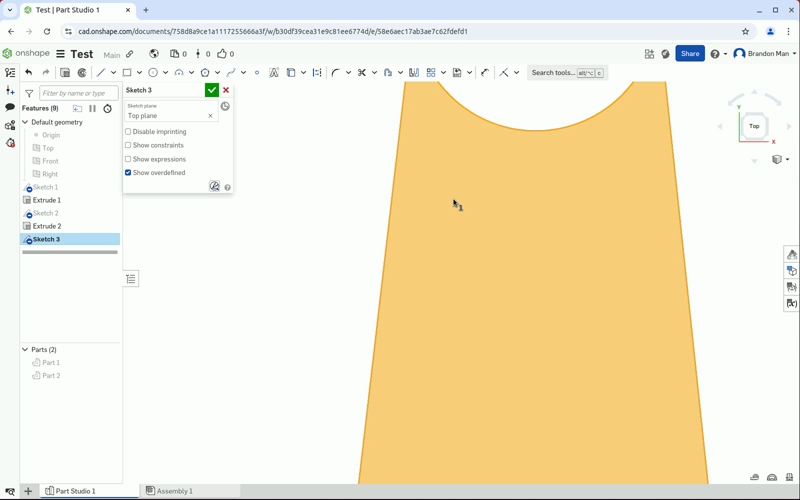
scroll(-6)
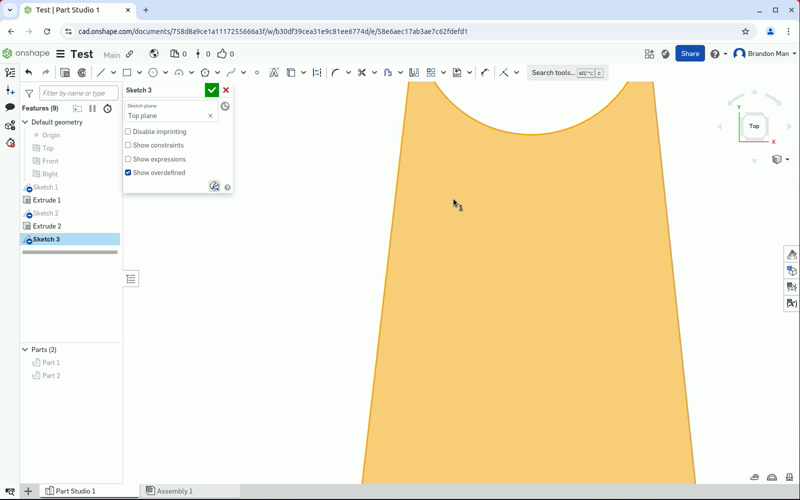
scroll(-6)
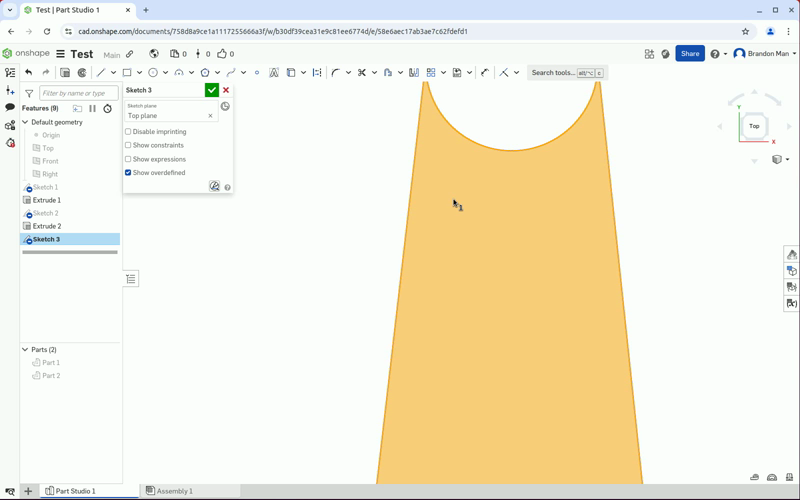
scroll(-6)
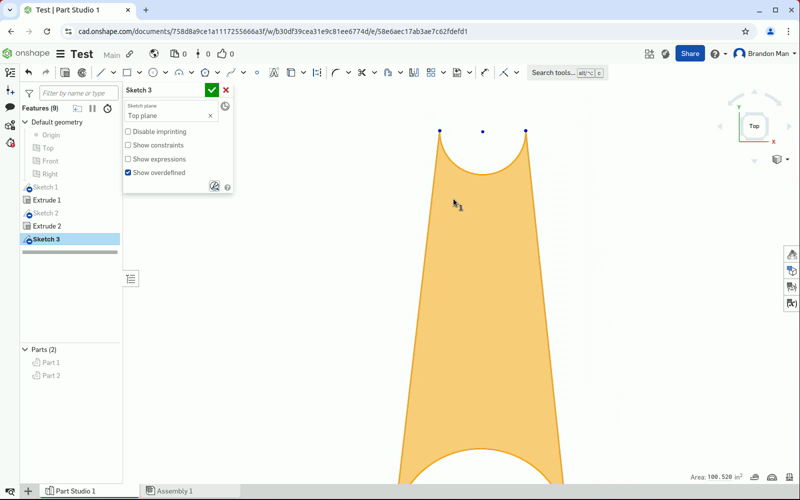
scroll(-6)
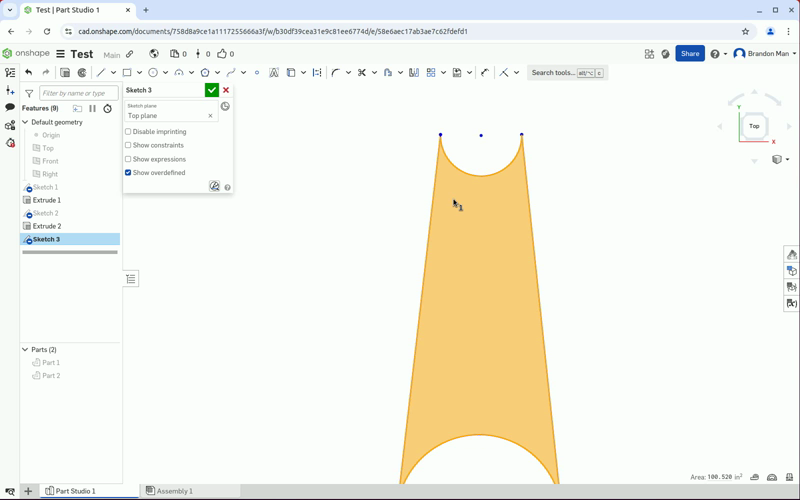
scroll(-6)
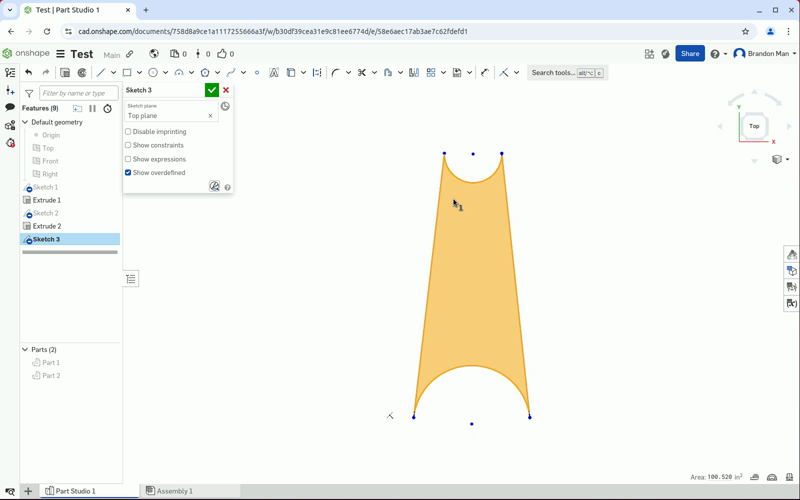
scroll(-6)
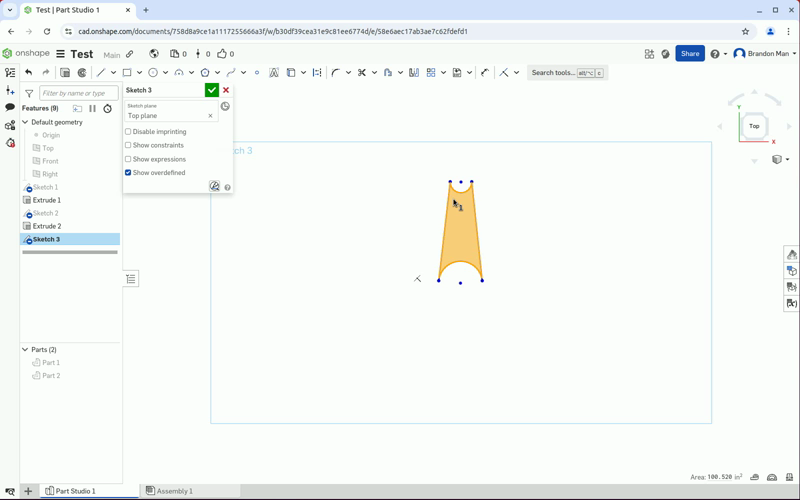
mouse_move(73, 352)
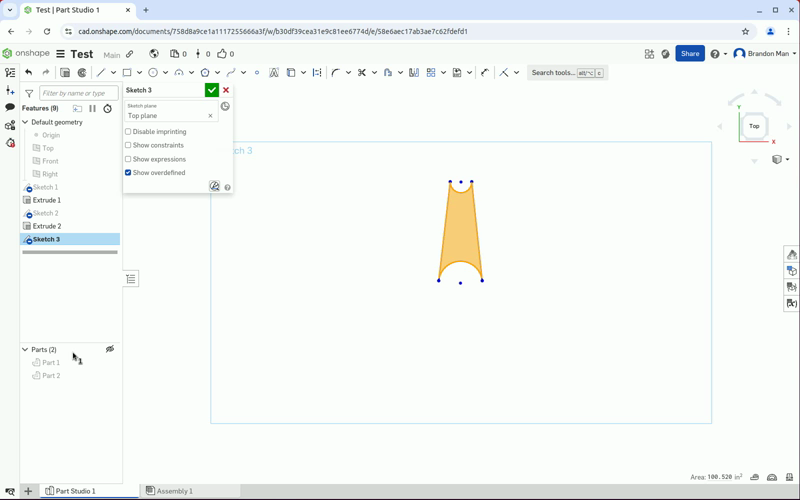
key(shift+y)
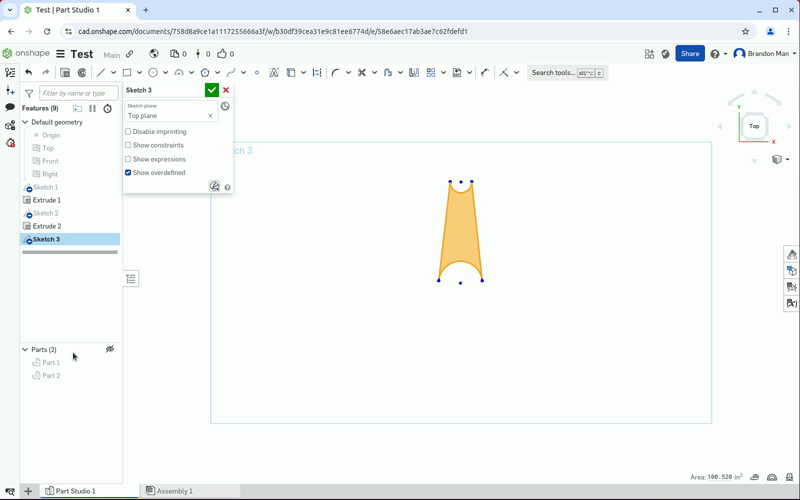
key(shift+e)
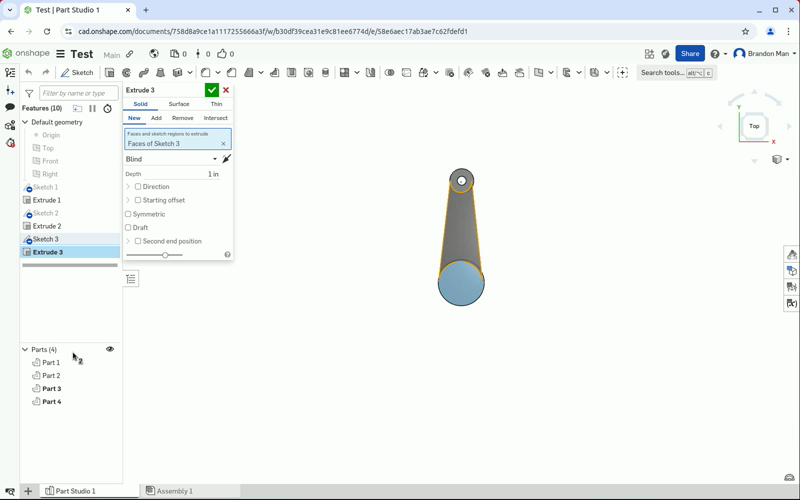
mouse_move(143, 106)
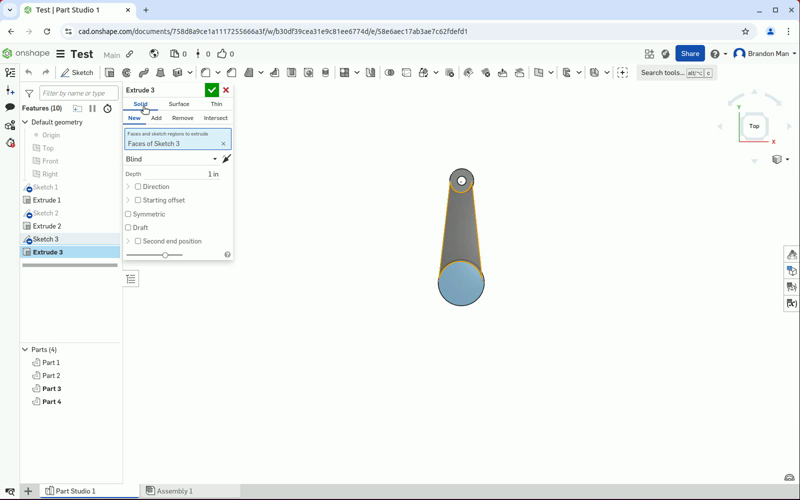
click(143, 106)
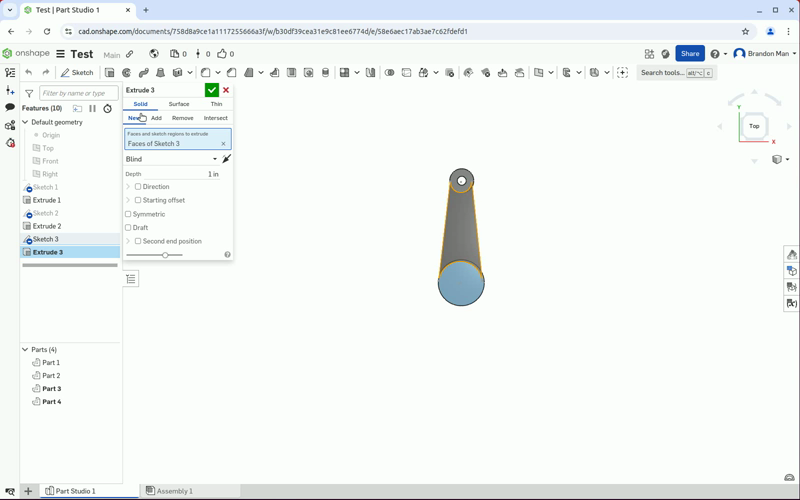
mouse_move(137, 120)
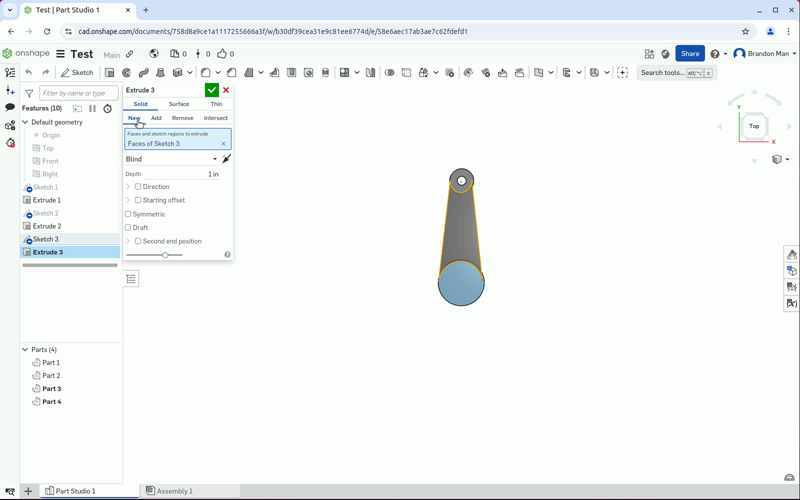
click(137, 120)
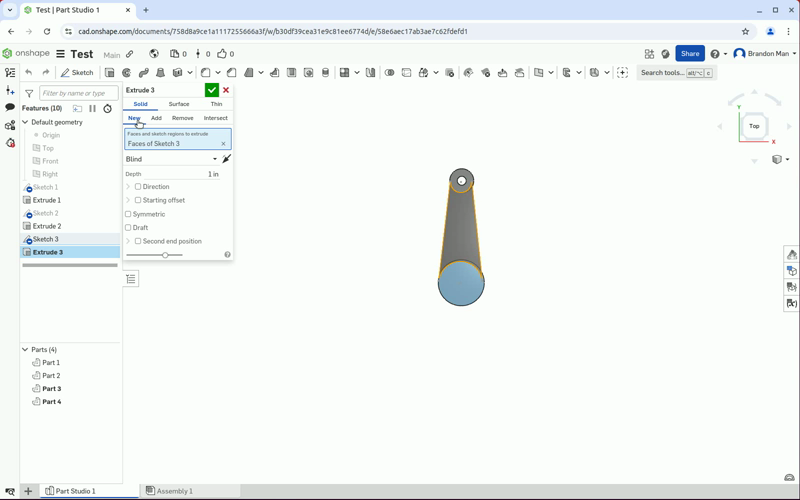
key(tab, 4)
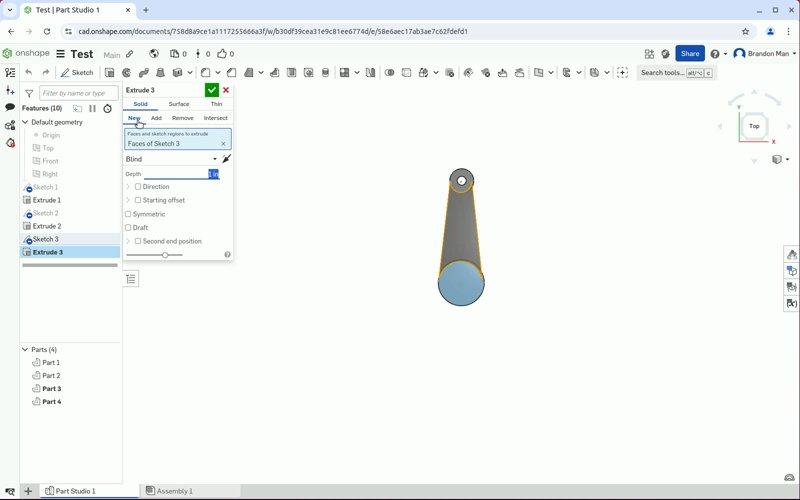
text(5.536)
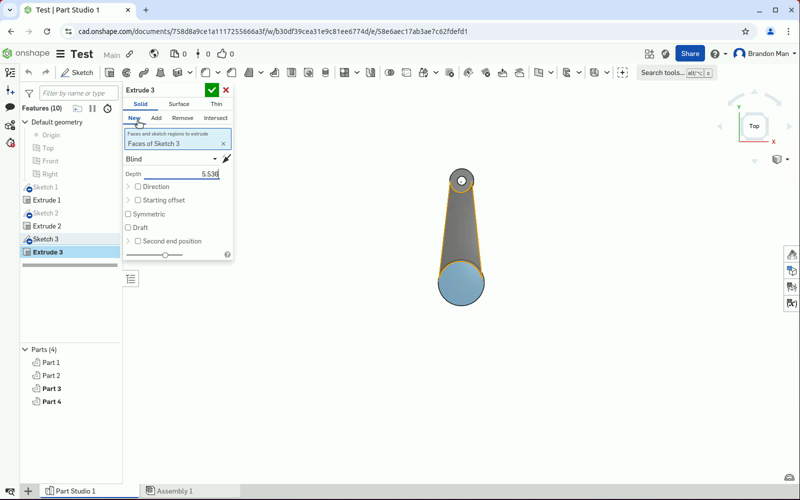
key(enter)
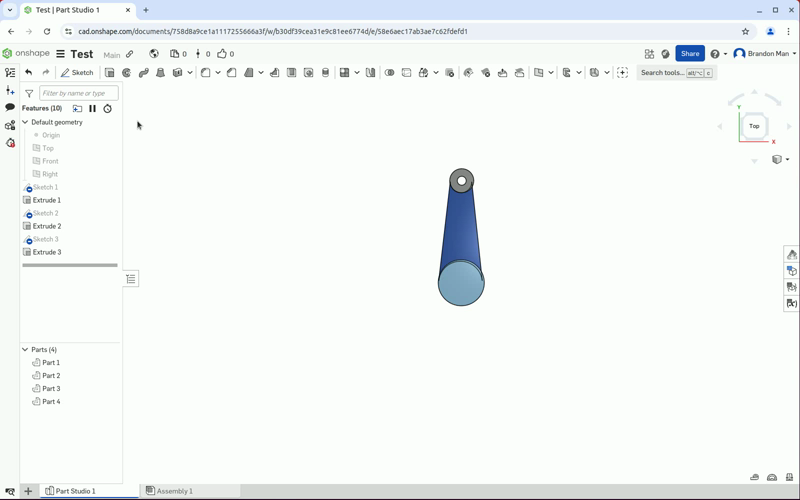
key(shift+h)
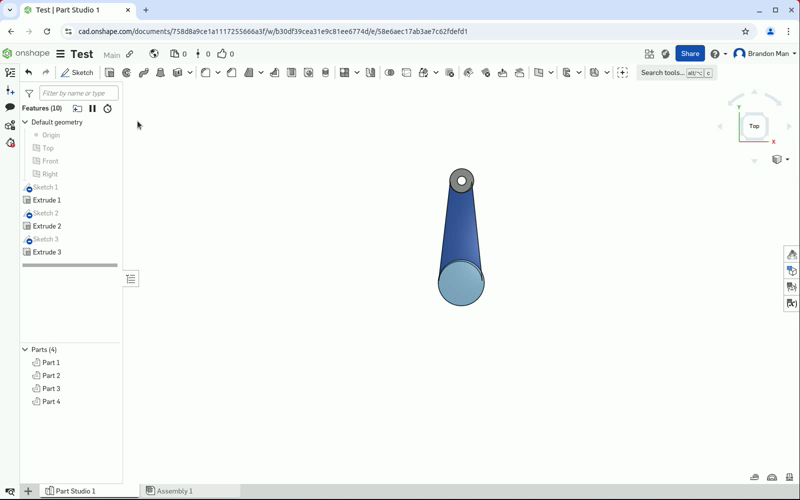
key(shift+h)
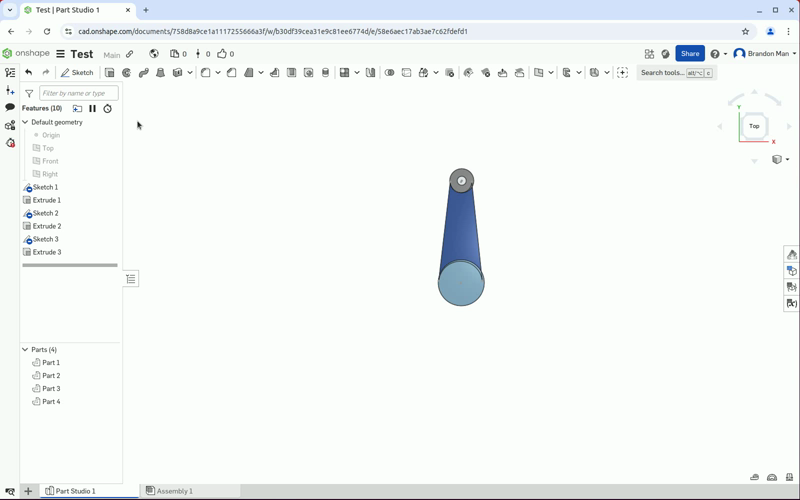
key(shift+7)
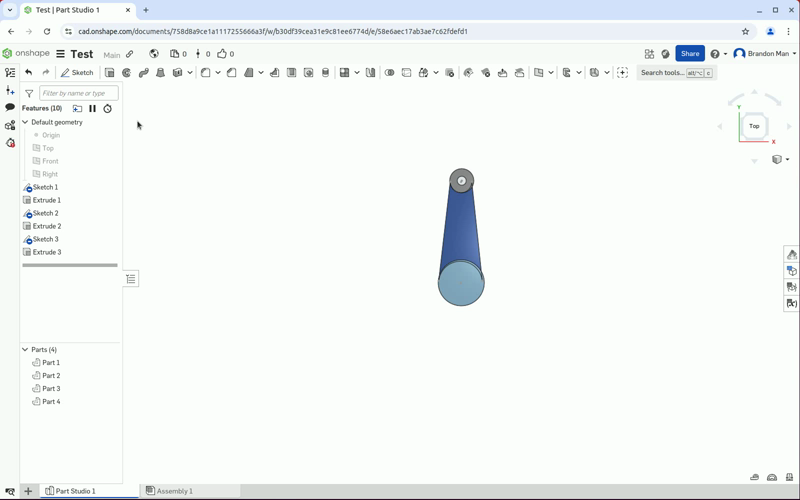
key(up, 3)
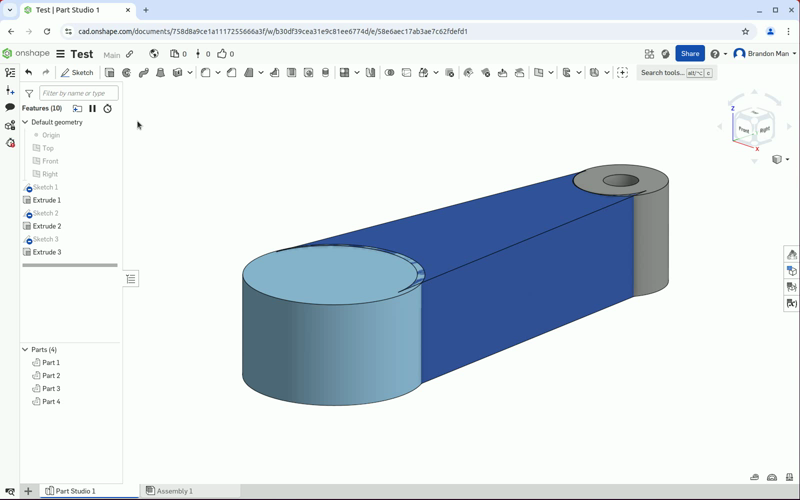
key(left, 3)
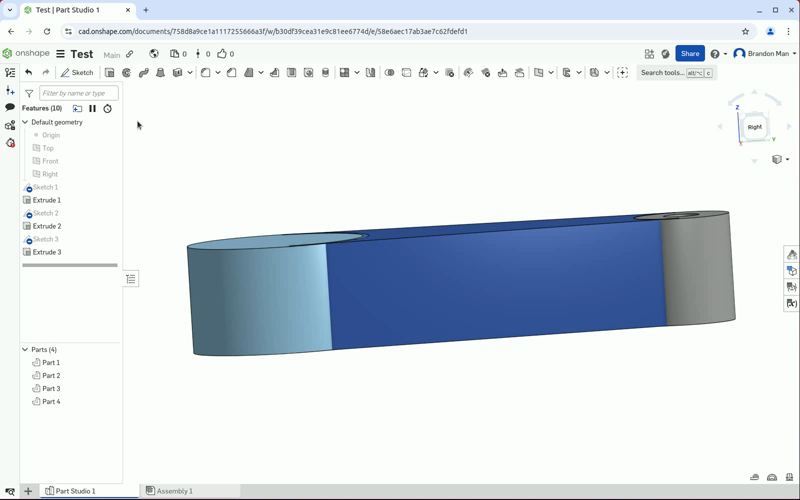
key(right, 3)
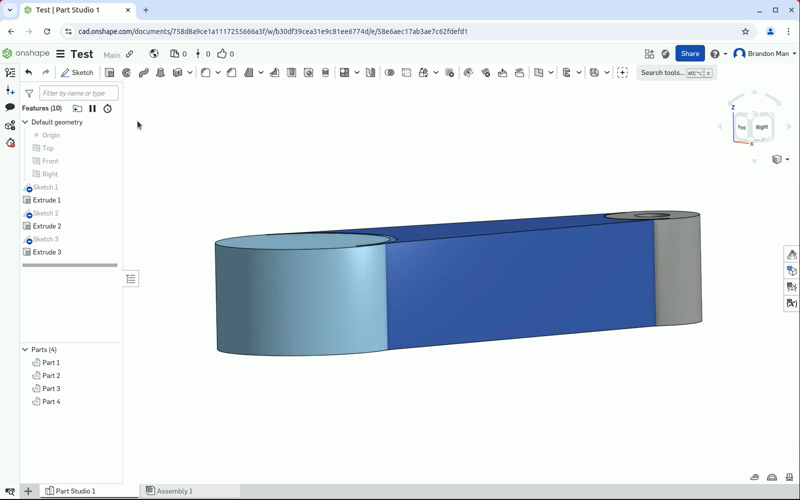
key(down, 3)
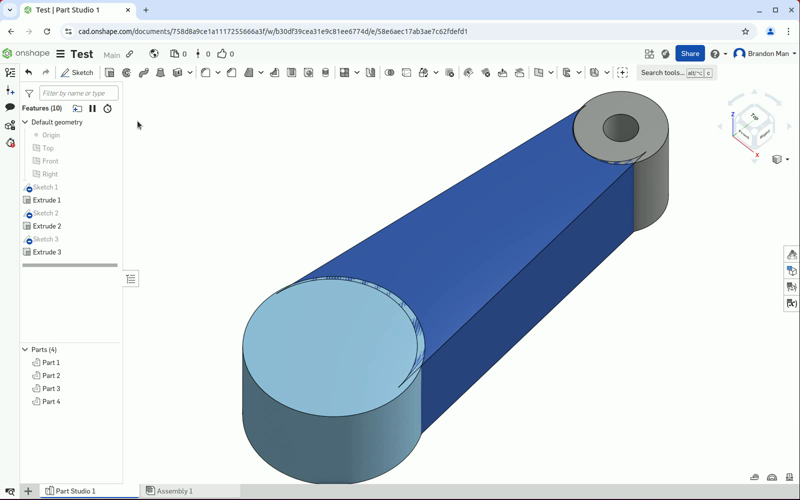
mouse_move(73, 189)
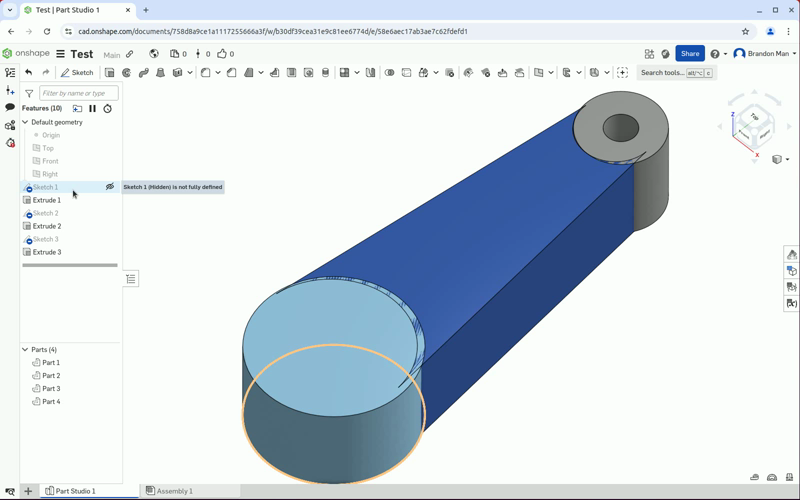
click(73, 189)